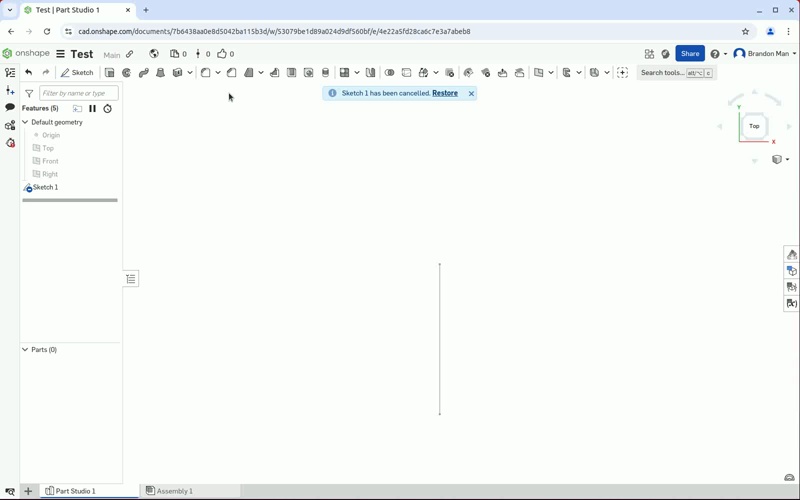
key(shift+h)
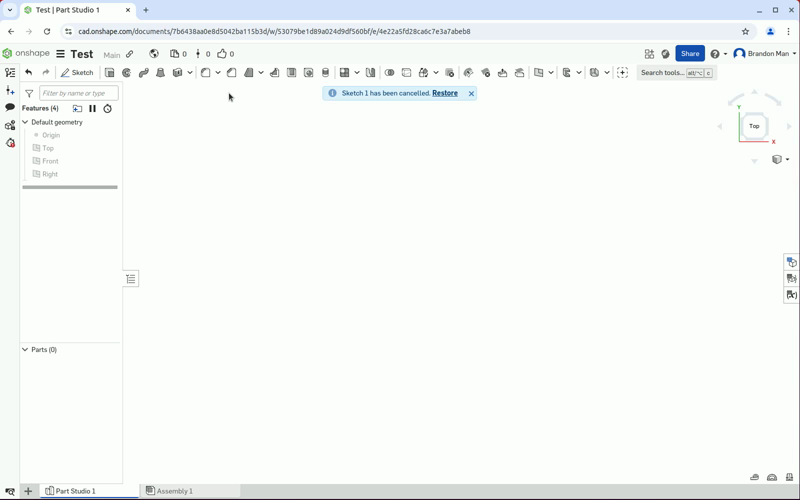
mouse_move(73, 352)
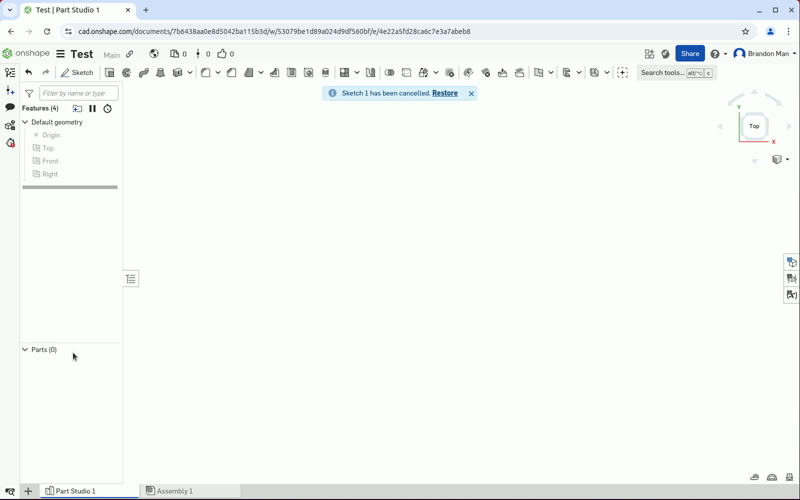
key(y)
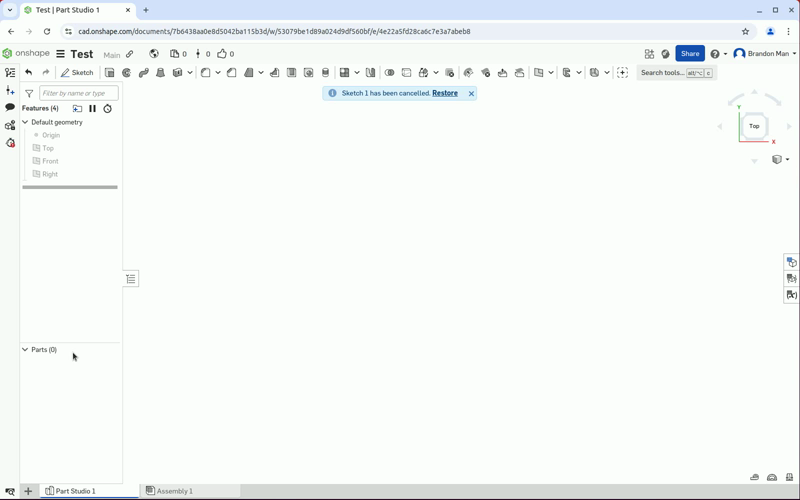
key(shift+p)
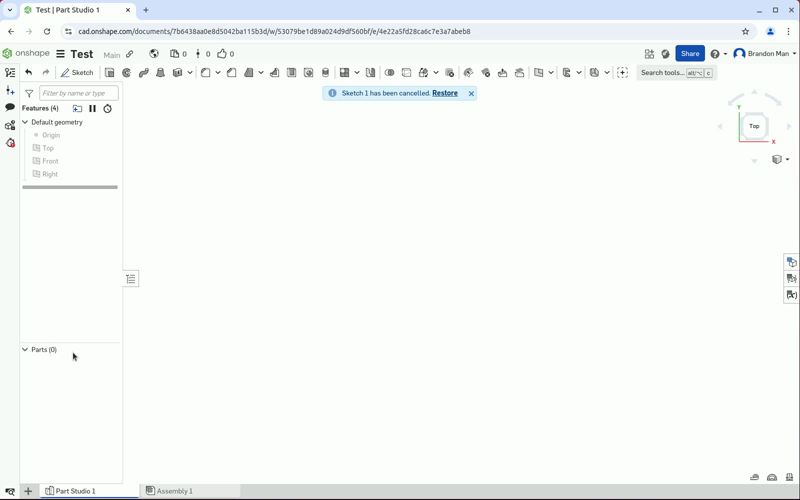
key(space)
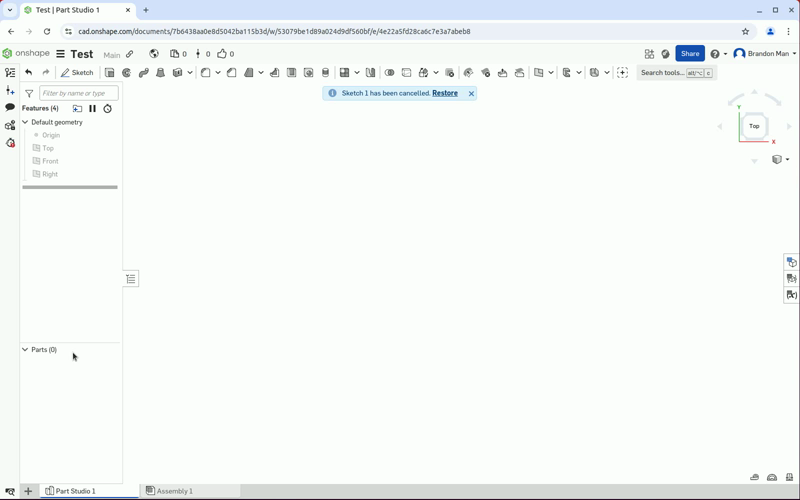
key_down(shift)
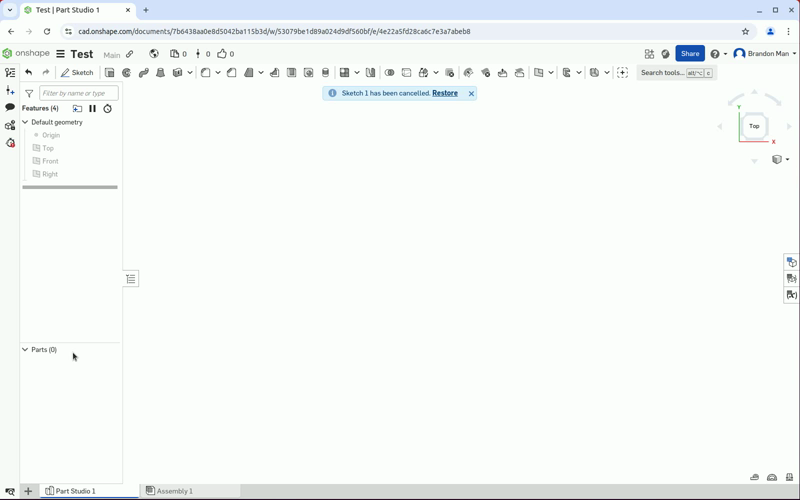
key(up)
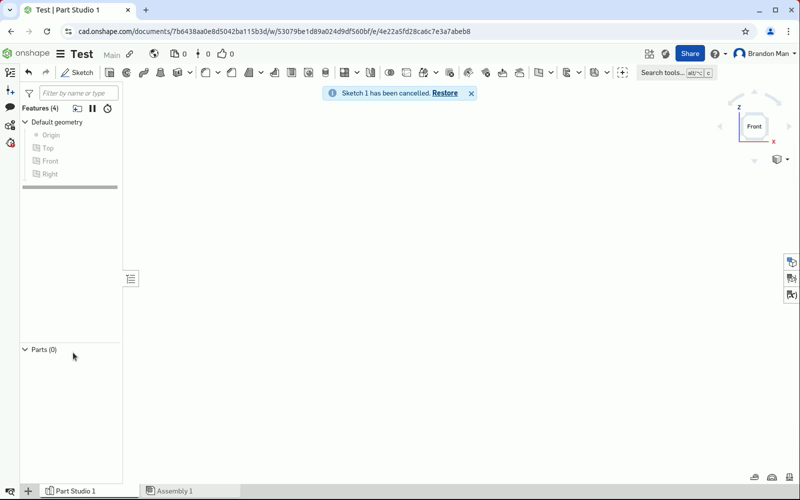
key_up(shift)
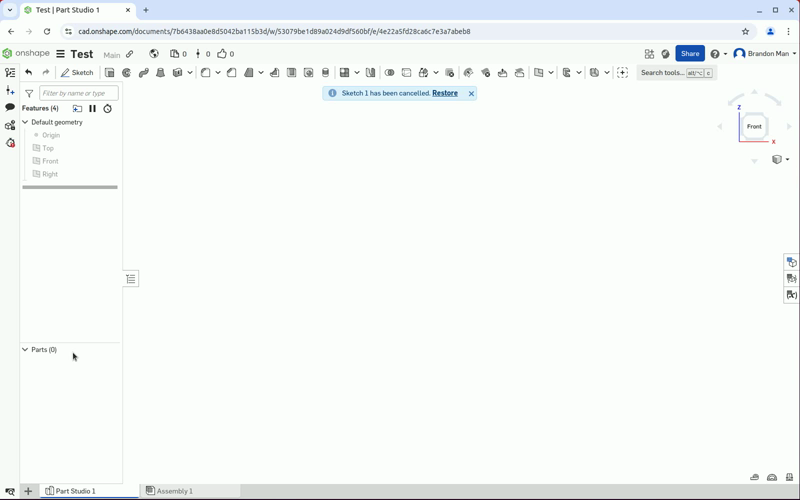
mouse_move(73, 352)
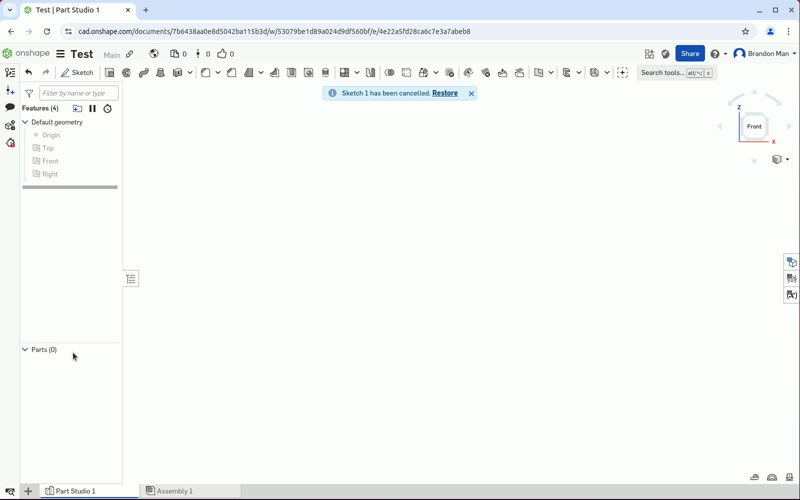
key(shift+y)
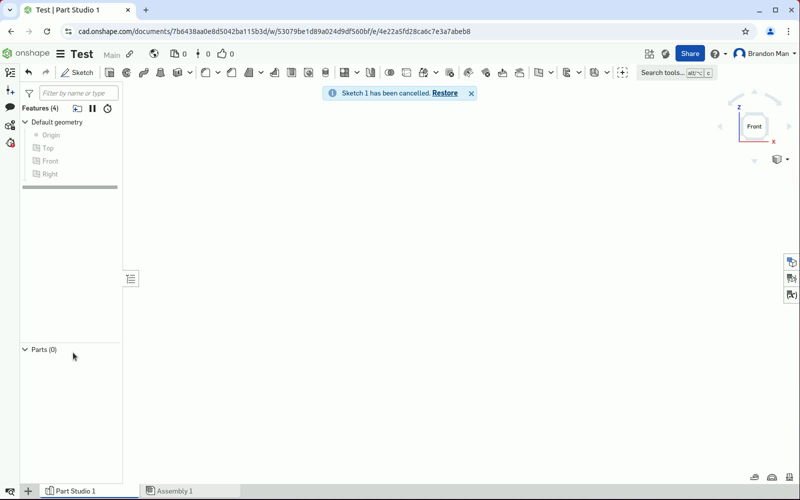
key(shift+s)
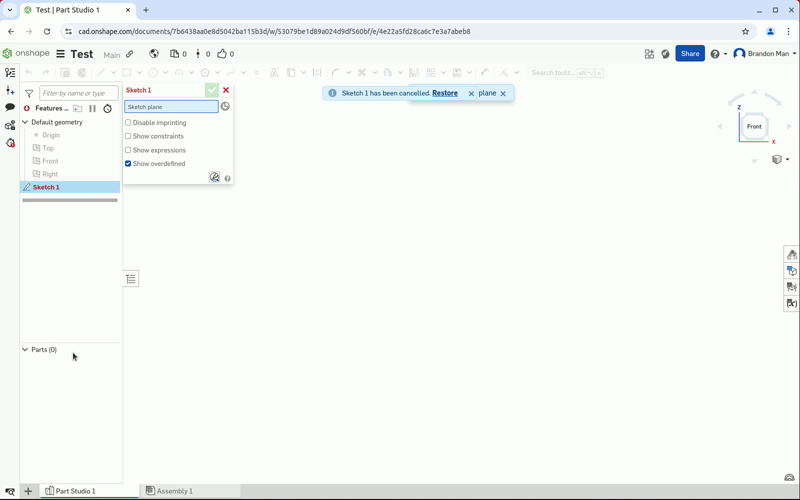
mouse_move(73, 163)
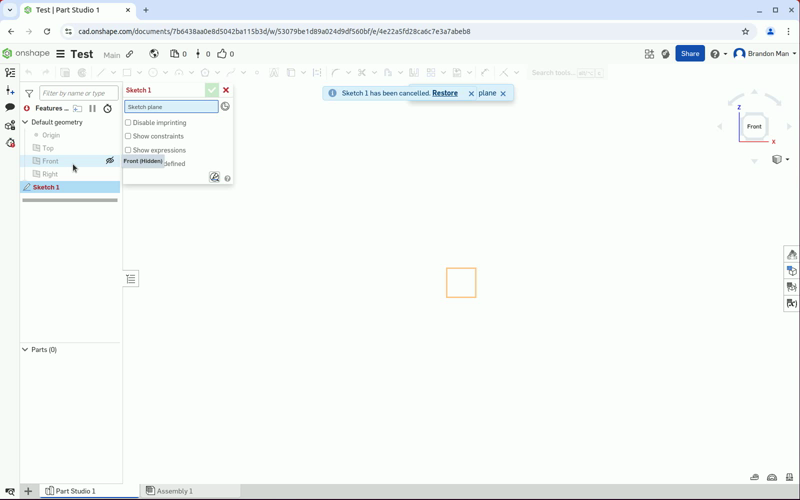
click(73, 163)
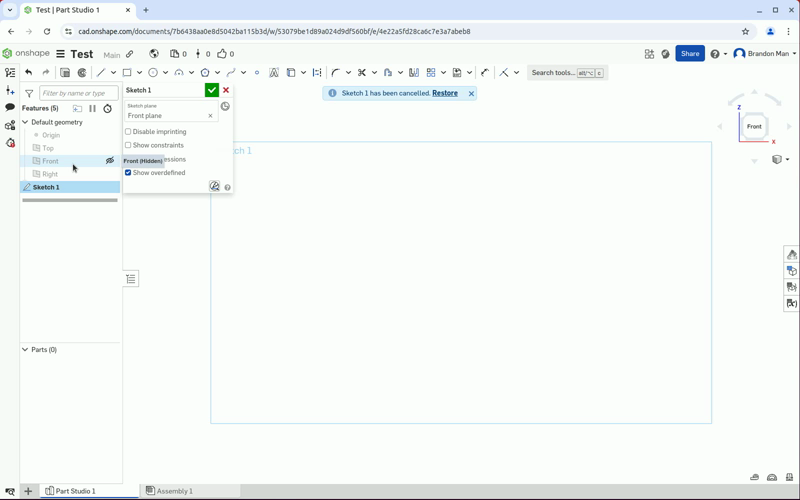
mouse_move(73, 352)
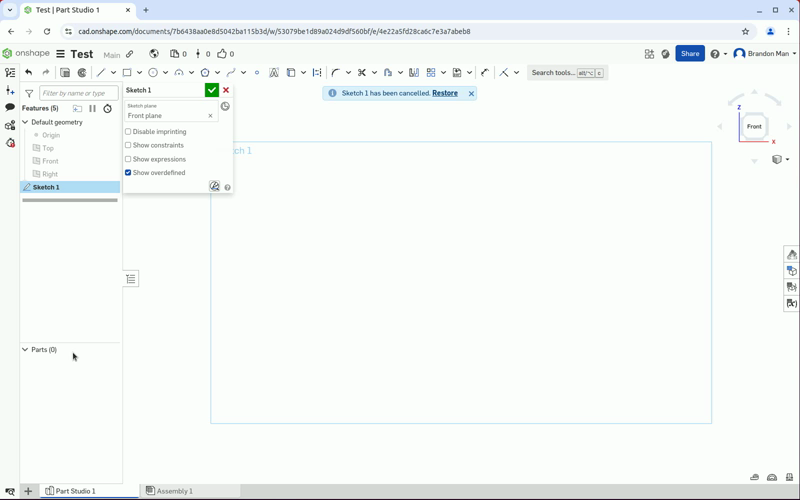
key(y)
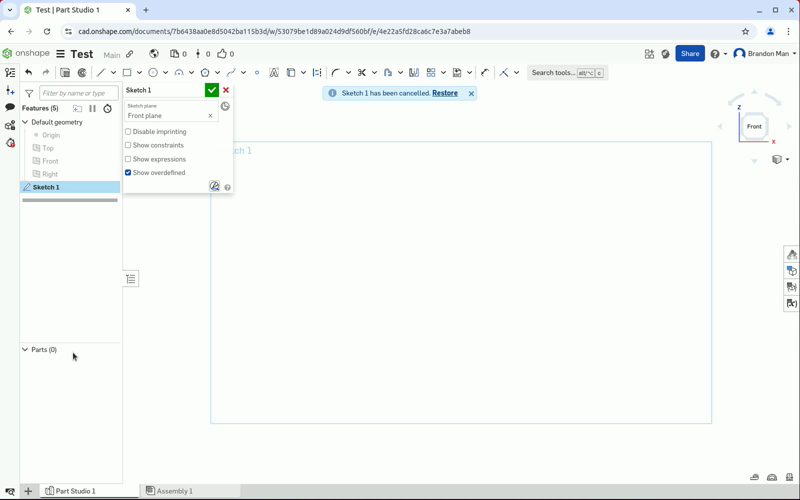
key(l)
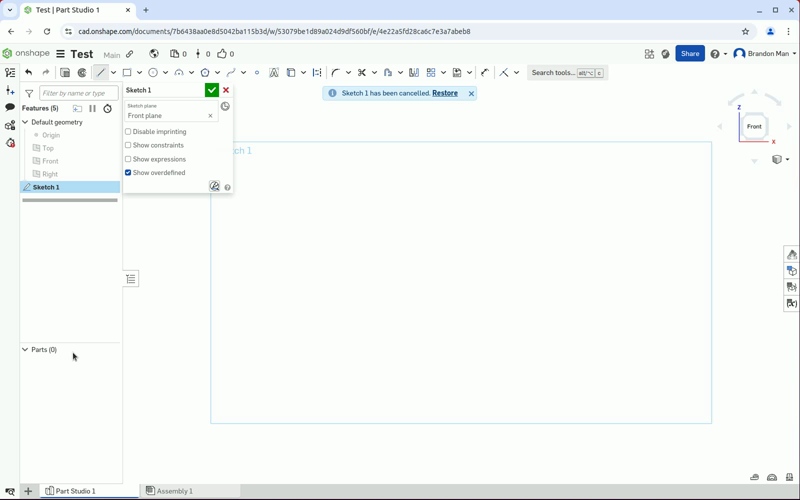
key_down(shift)
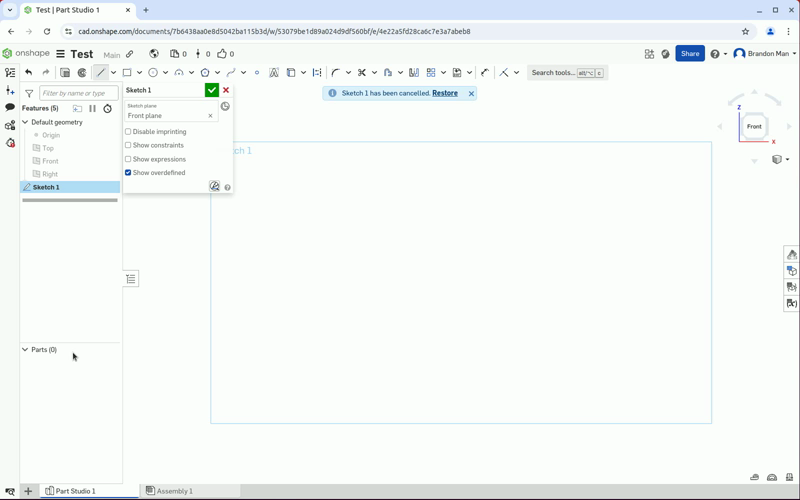
mouse_move(362, 339)
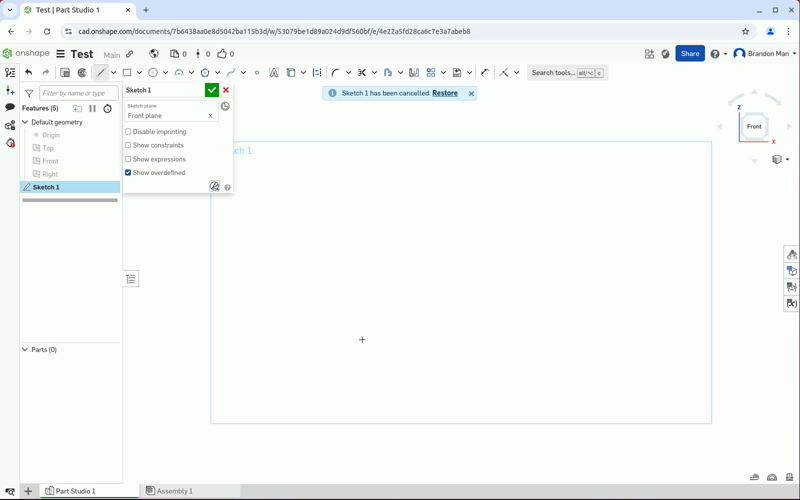
click(362, 339)
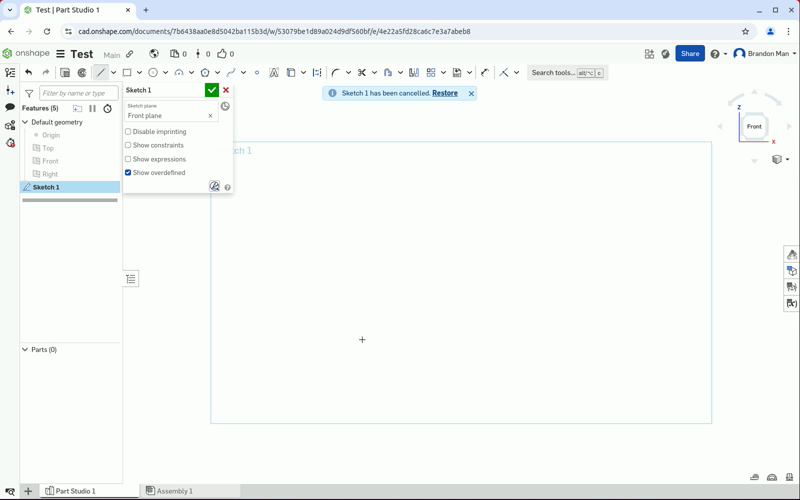
key_up(shift)
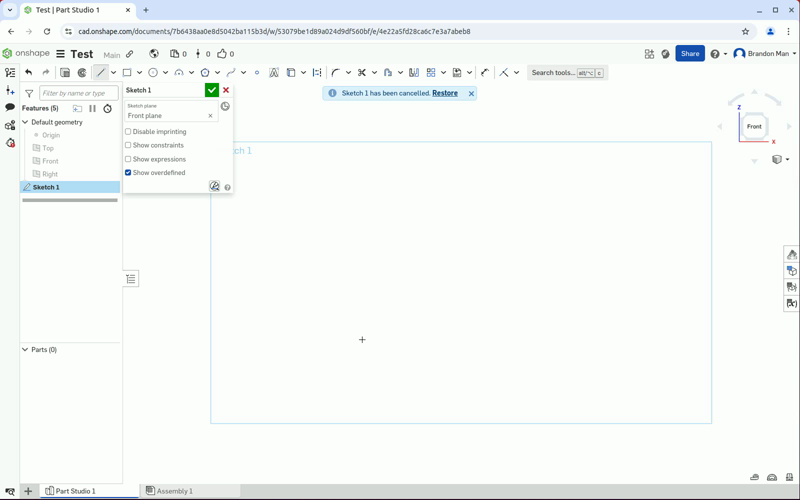
key_down(shift)
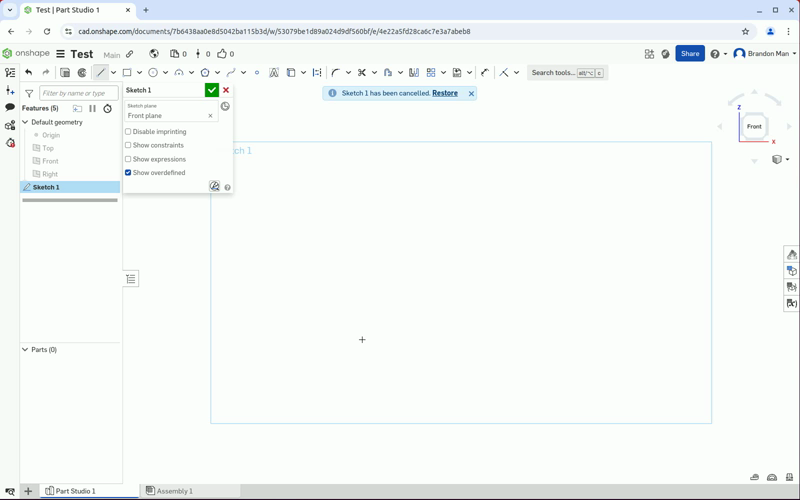
mouse_move(558, 339)
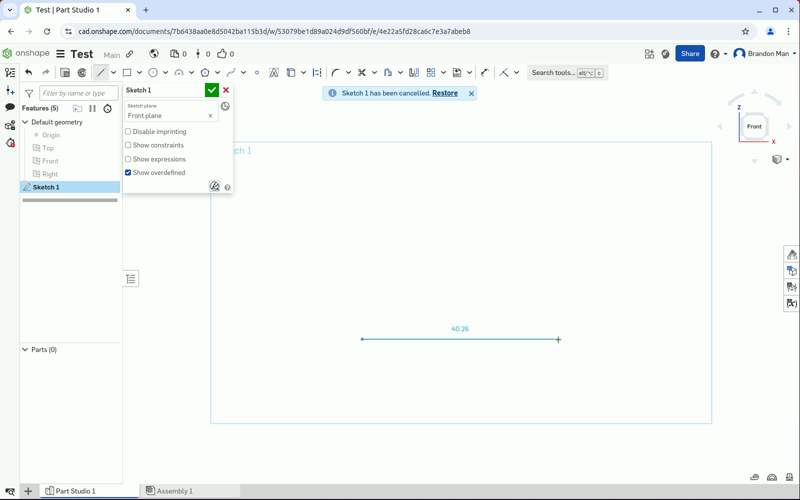
click(558, 339)
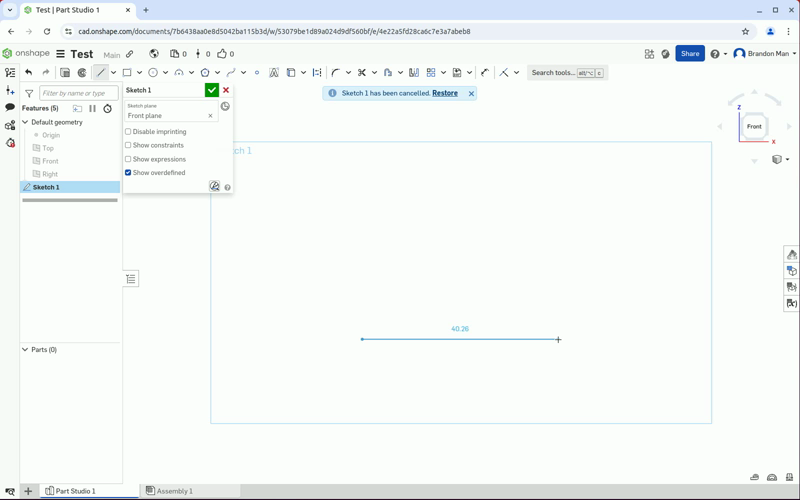
key_up(shift)
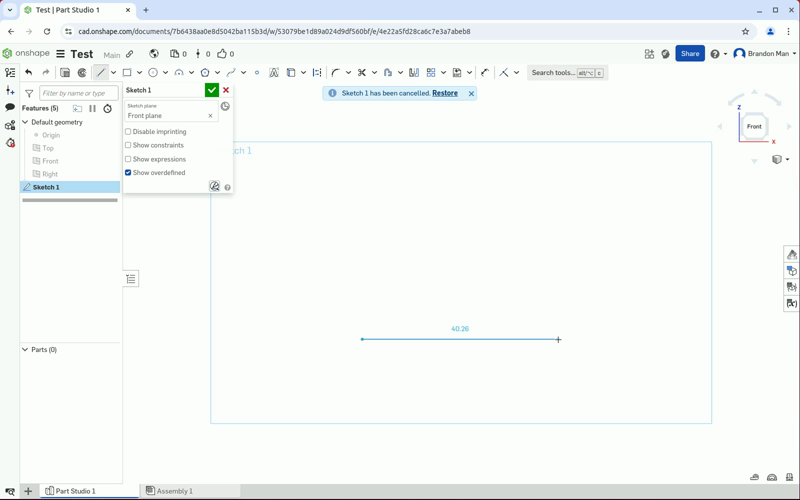
key_down(shift)
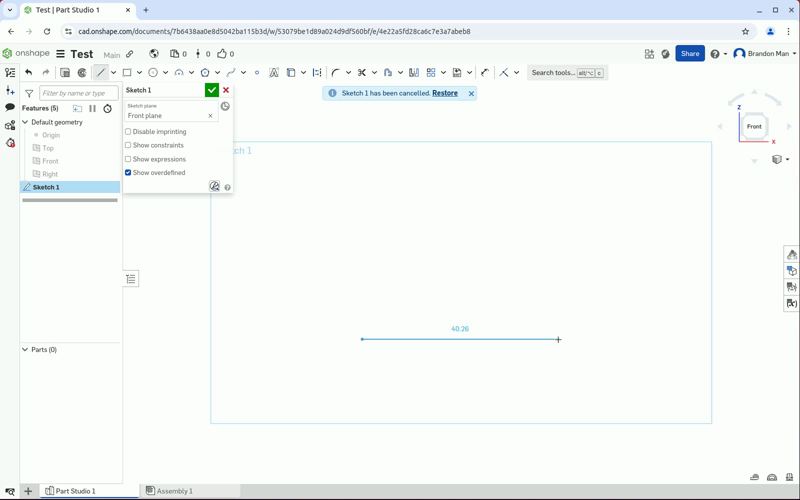
mouse_move(558, 227)
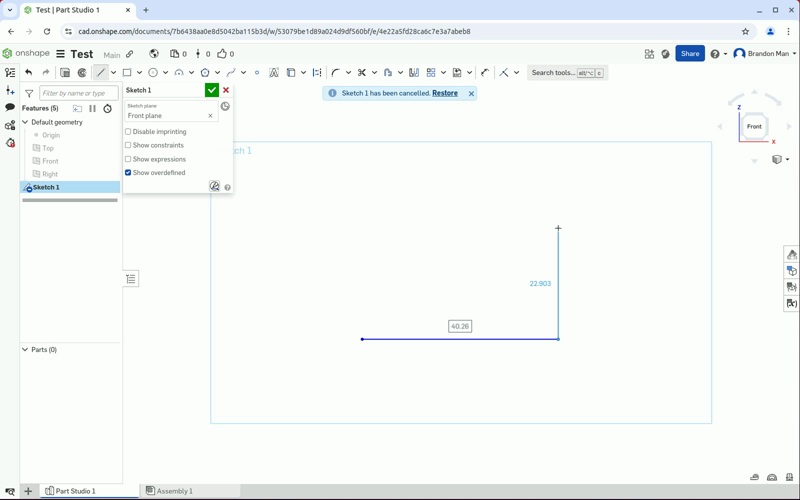
click(558, 227)
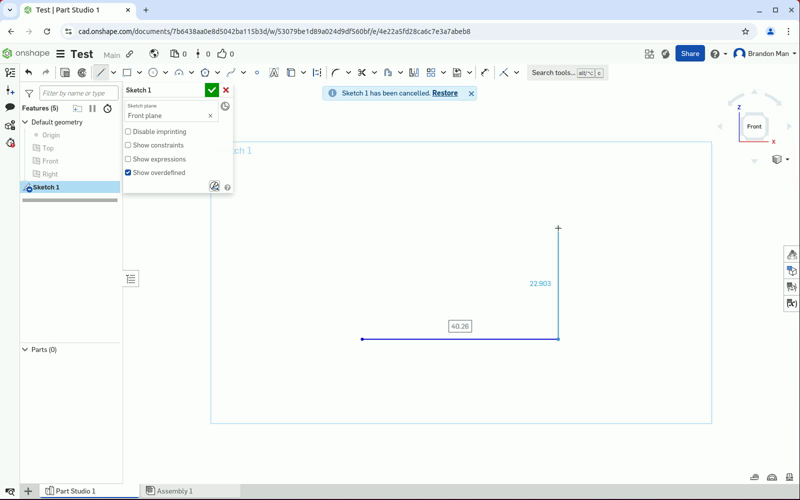
key_up(shift)
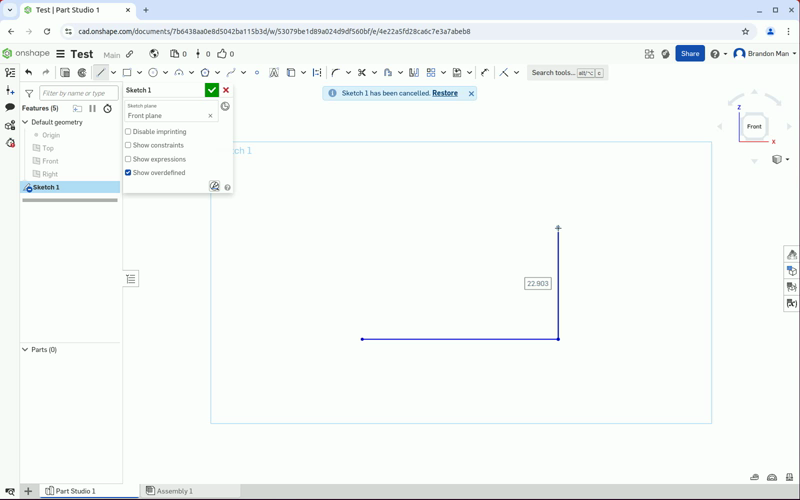
key_down(shift)
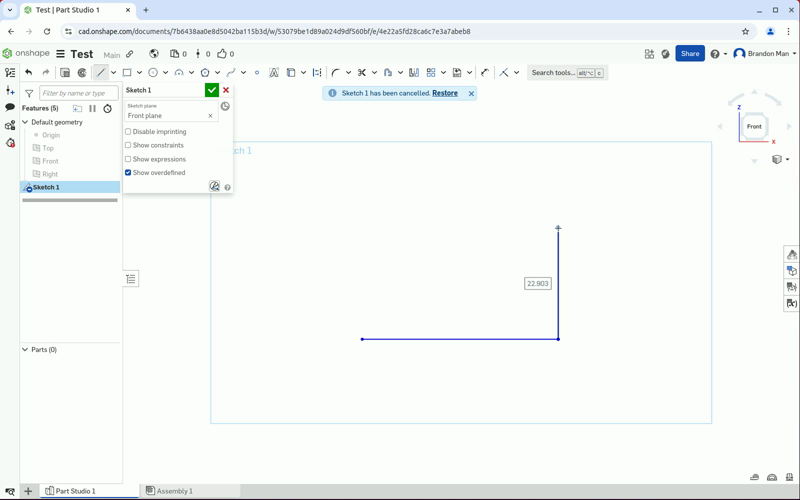
mouse_move(362, 227)
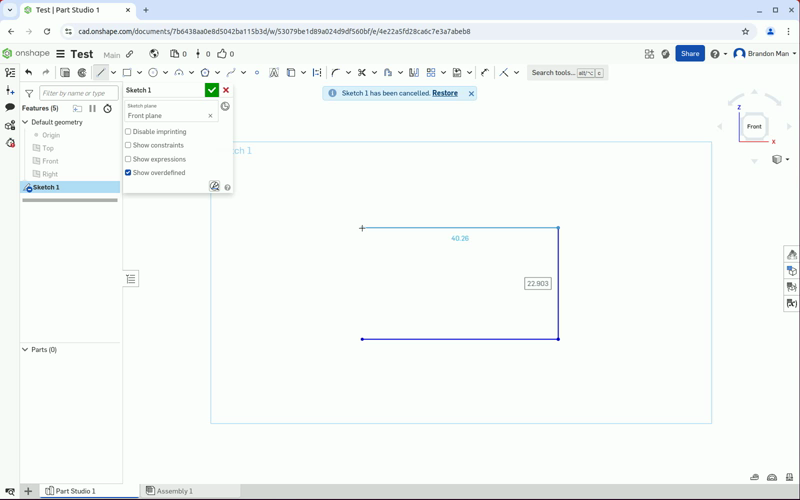
click(362, 227)
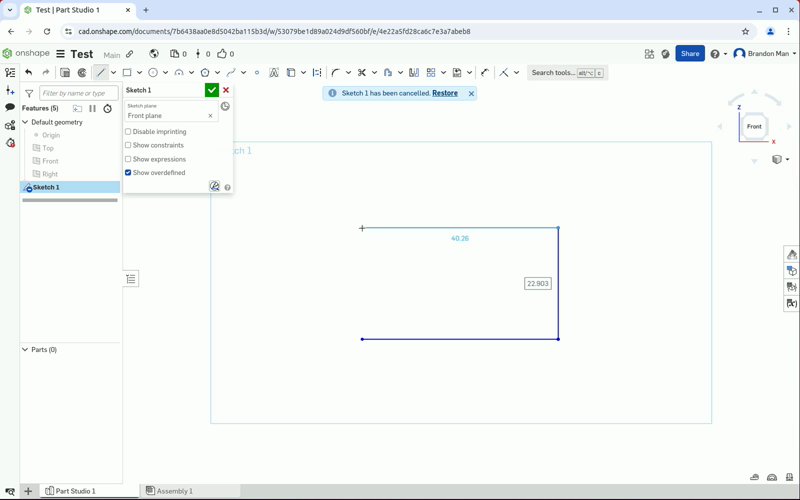
key_up(shift)
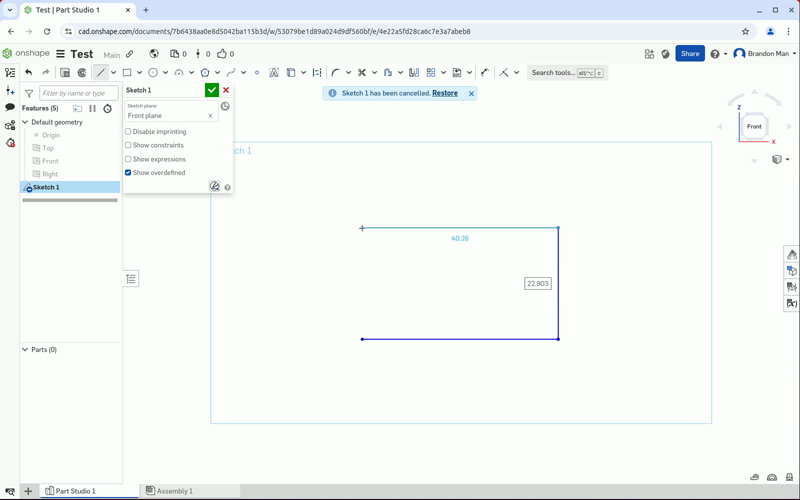
key_down(shift)
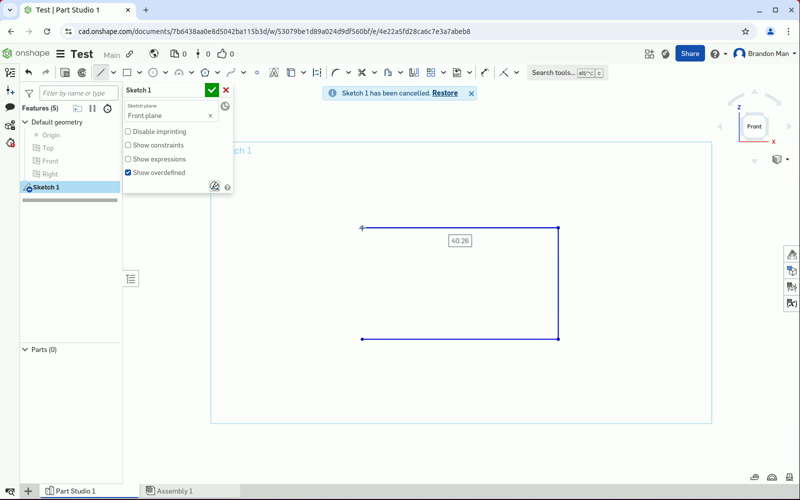
mouse_move(362, 339)
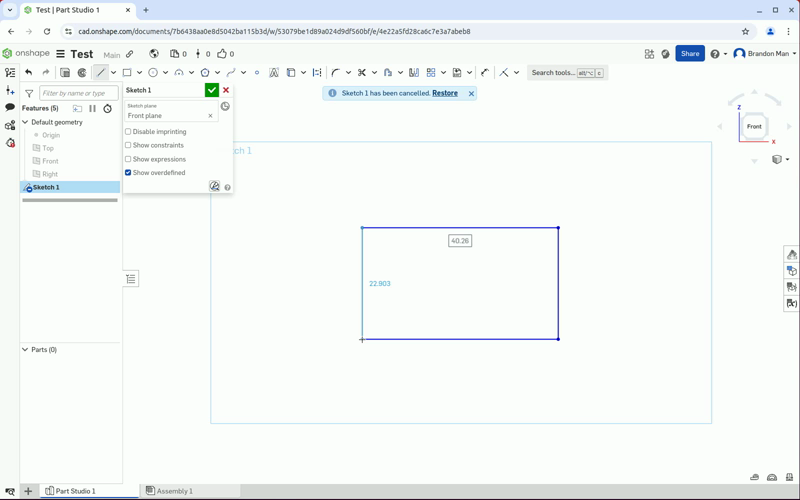
key_up(shift)
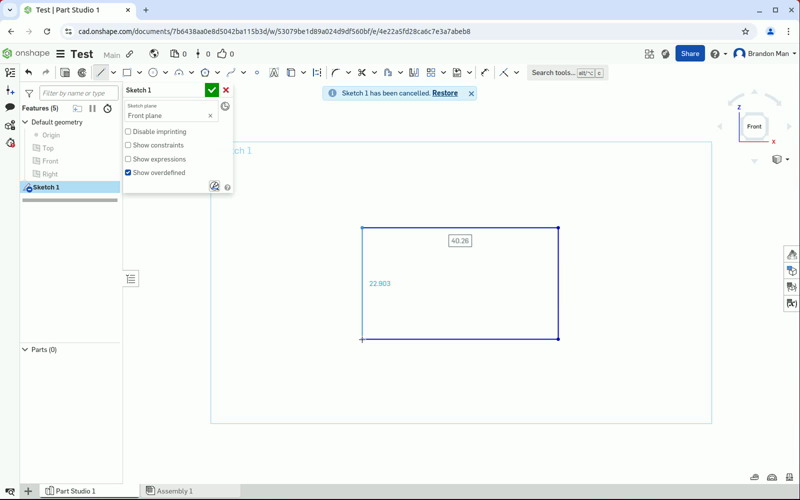
click(362, 339)
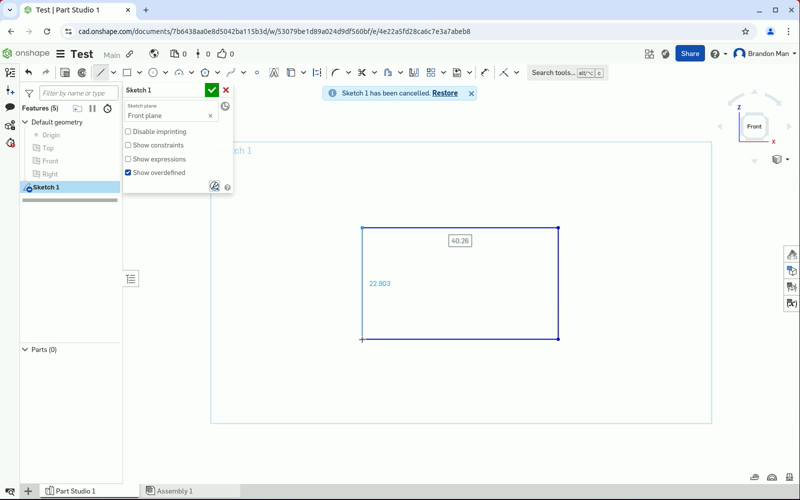
key(esc)
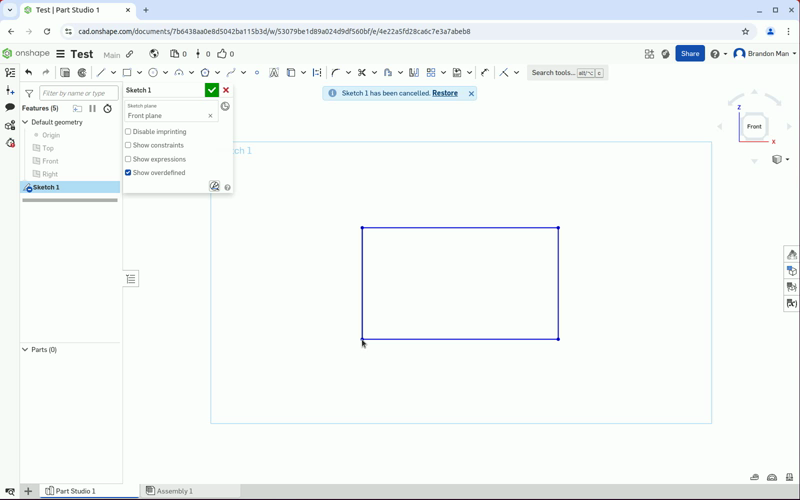
mouse_move(424, 313)
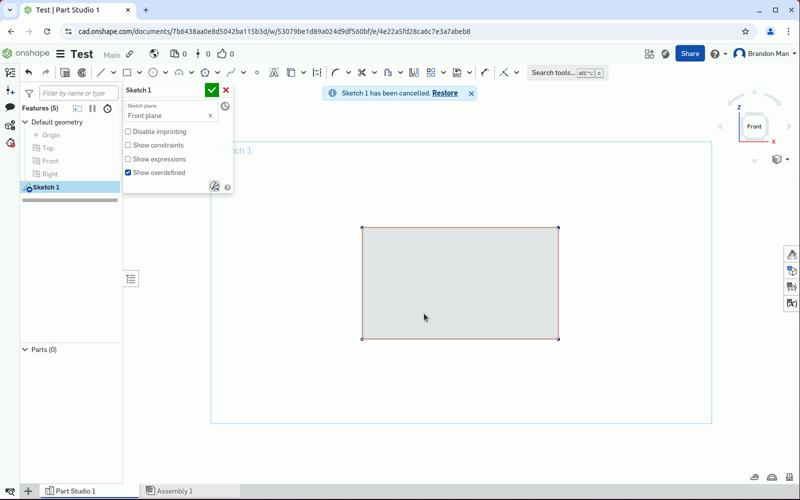
click(424, 313)
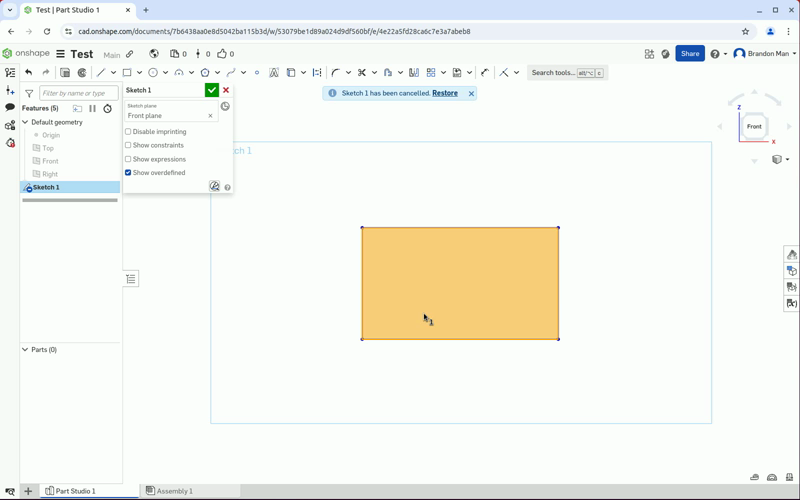
mouse_move(73, 352)
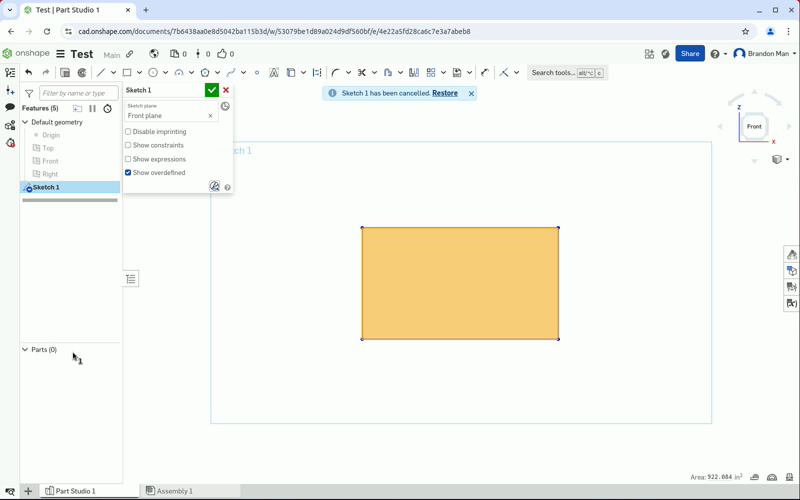
key(shift+y)
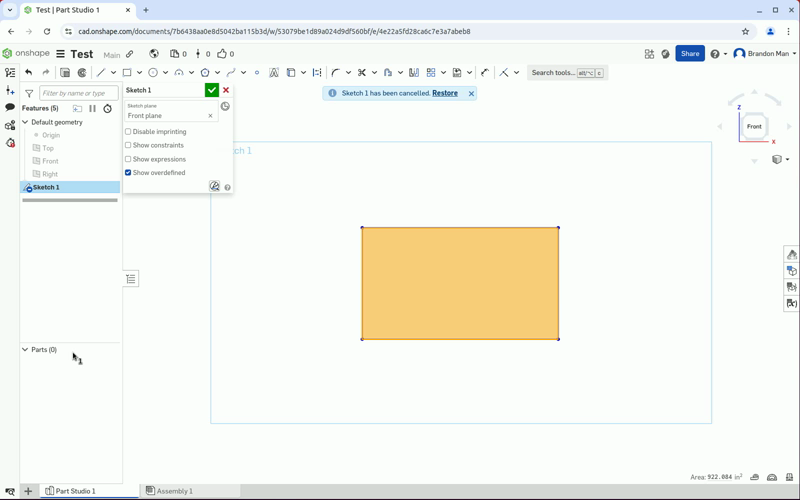
key(shift+e)
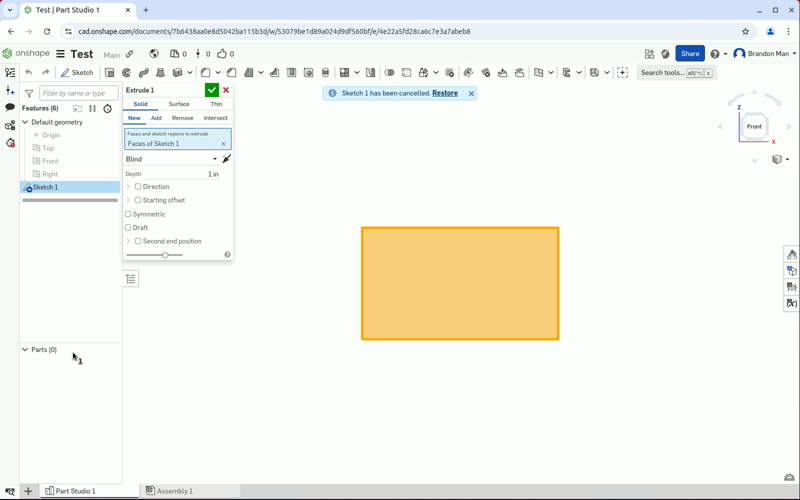
mouse_move(143, 106)
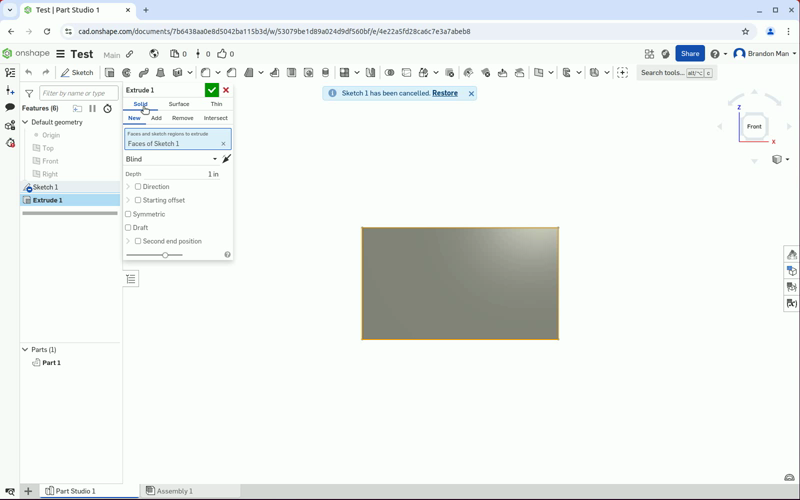
click(143, 106)
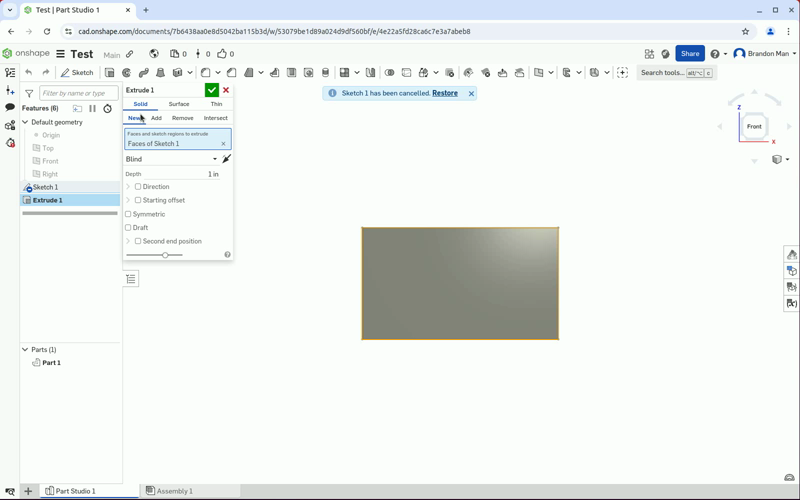
mouse_move(137, 120)
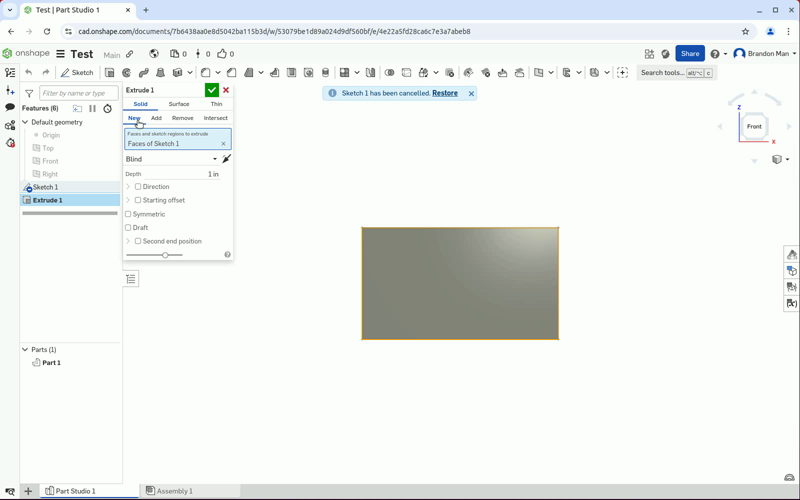
click(137, 120)
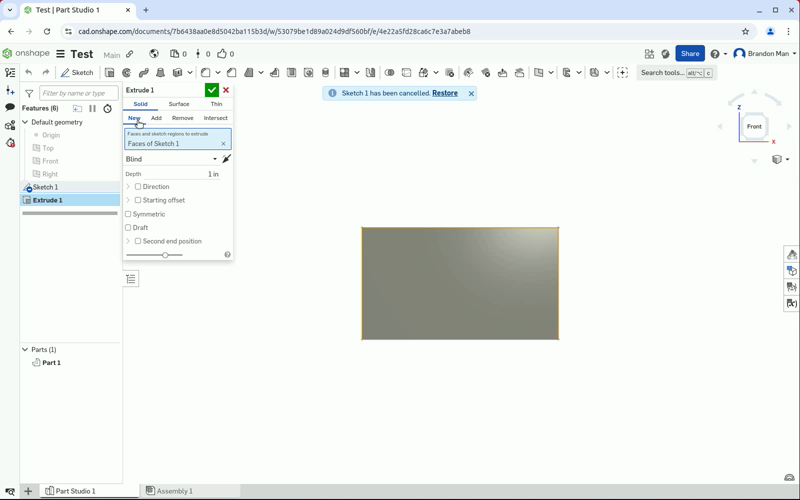
key(tab, 4)
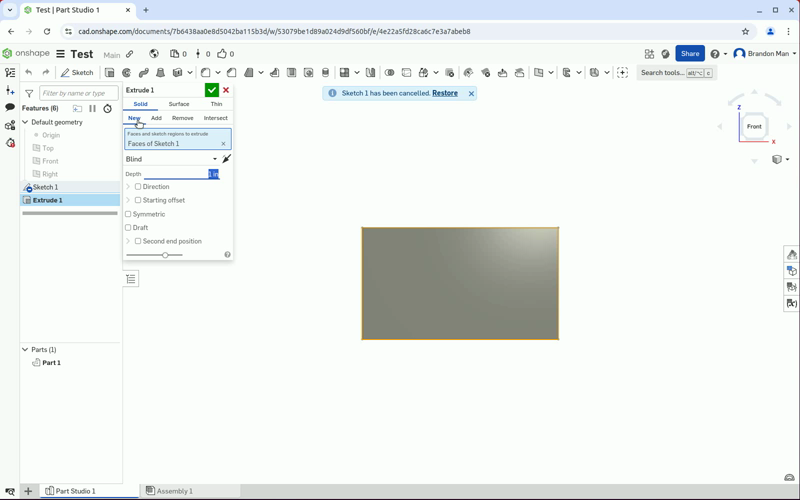
text(14.443)
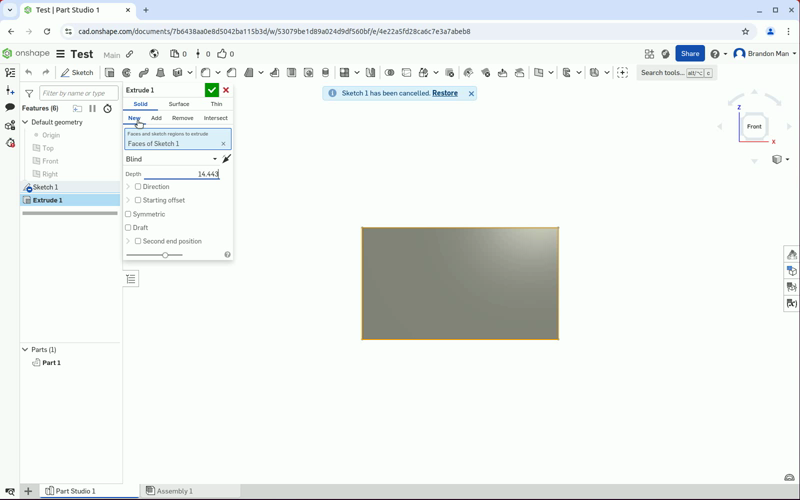
key(enter)
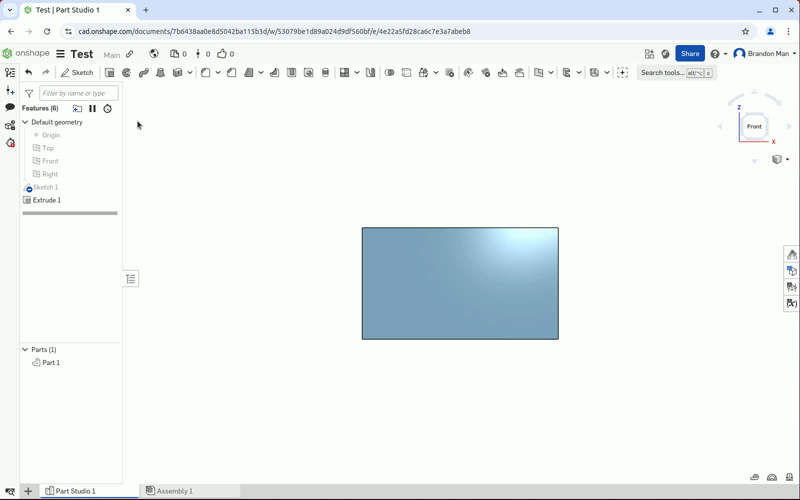
key(shift+h)
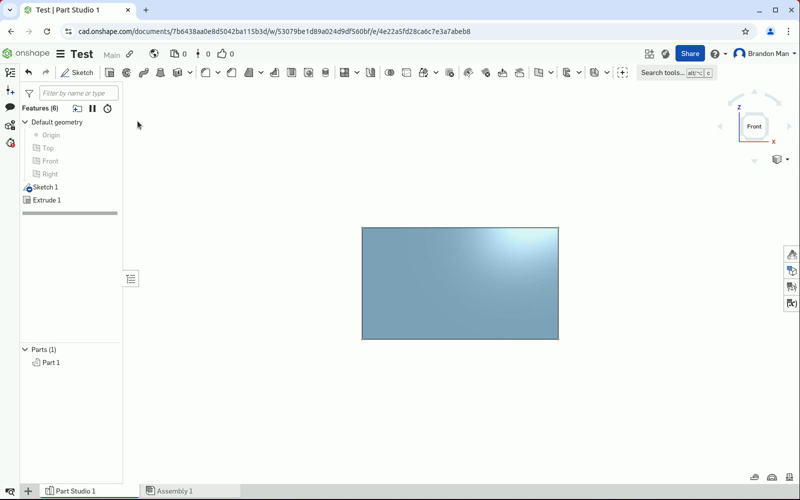
key(shift+h)
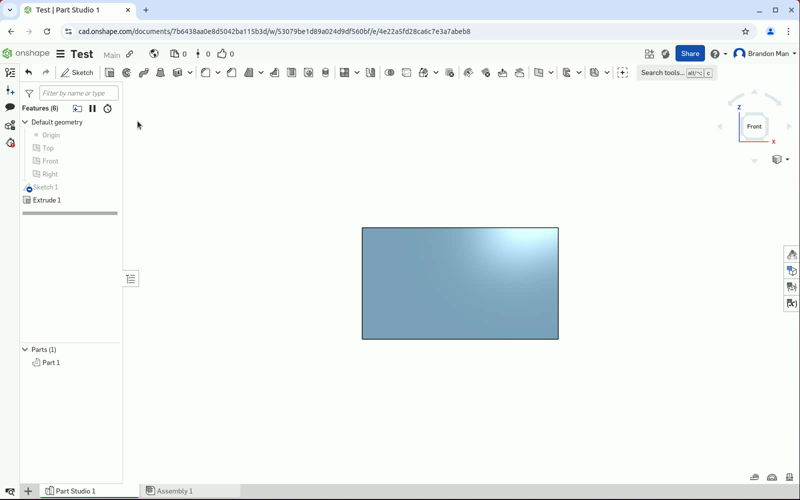
mouse_move(73, 189)
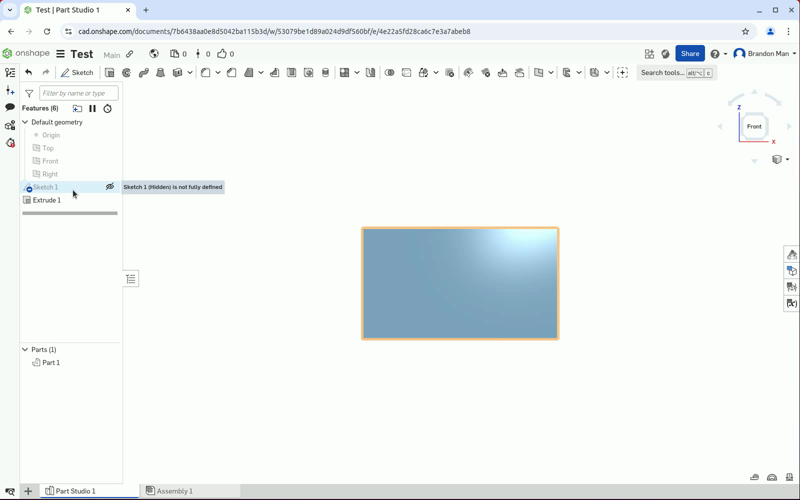
click(73, 189)
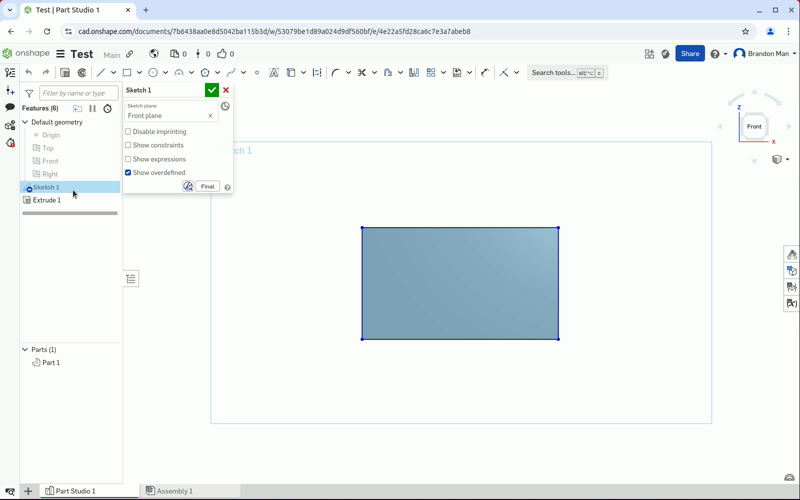
mouse_move(229, 92)
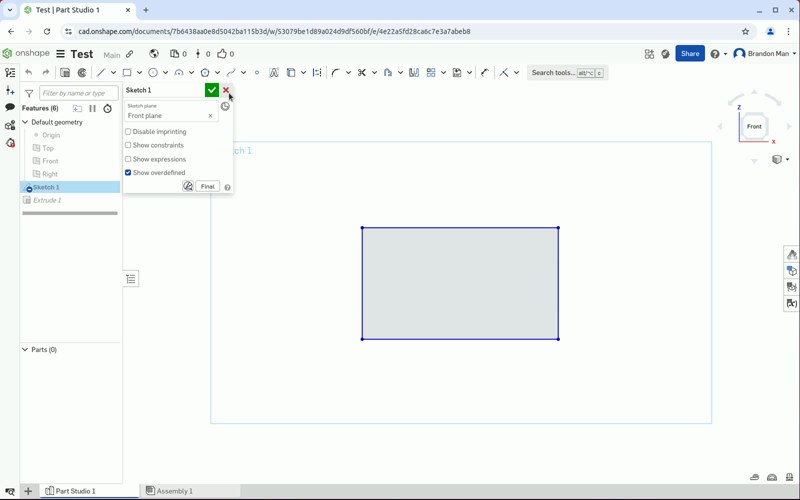
click(229, 92)
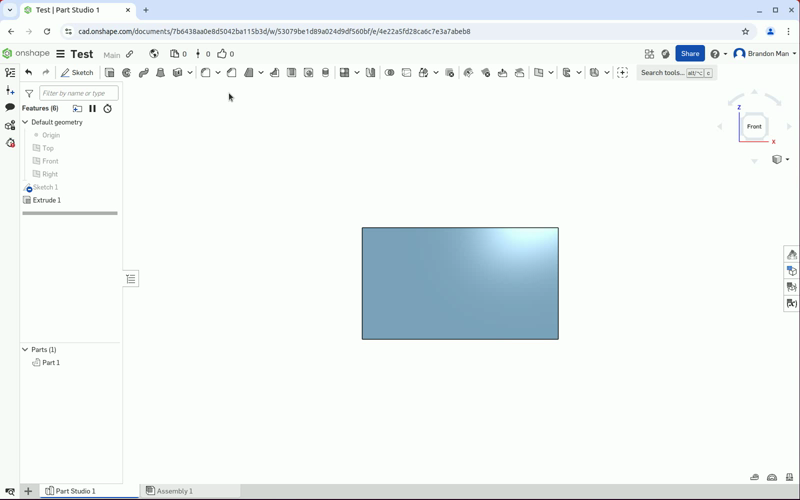
mouse_move(541, 75)
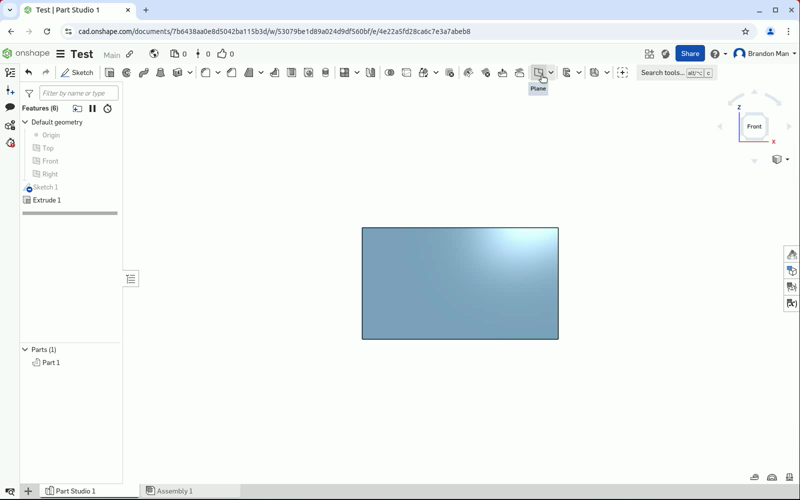
click(541, 75)
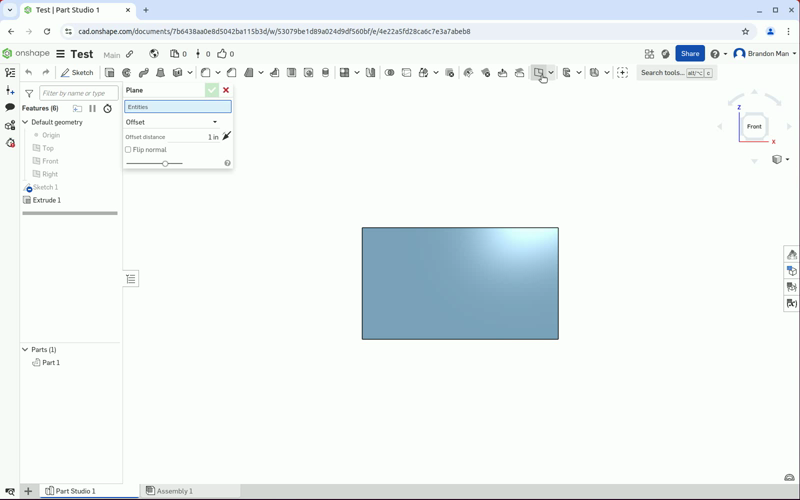
mouse_move(73, 163)
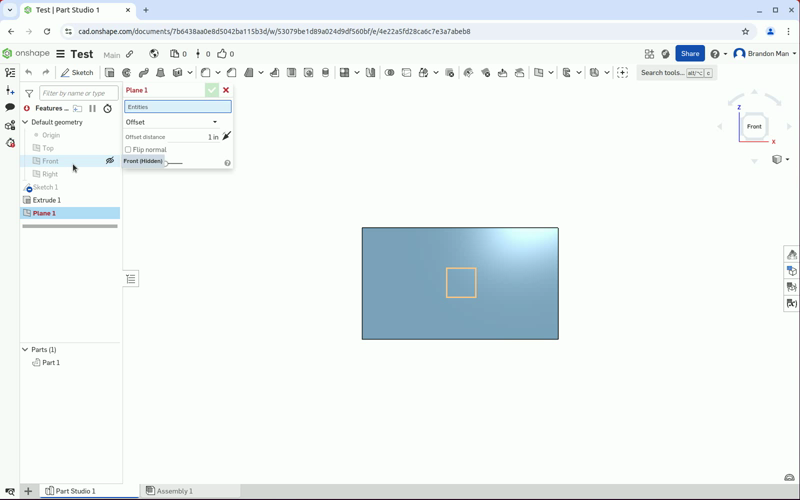
click(73, 163)
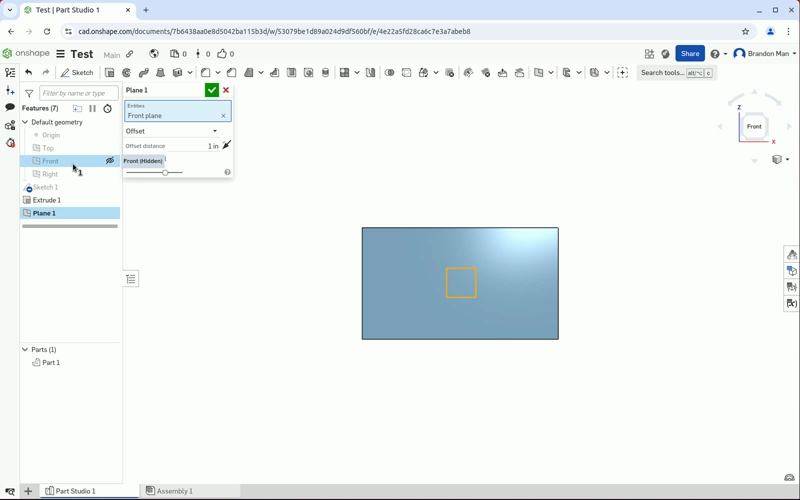
key(tab, 2)
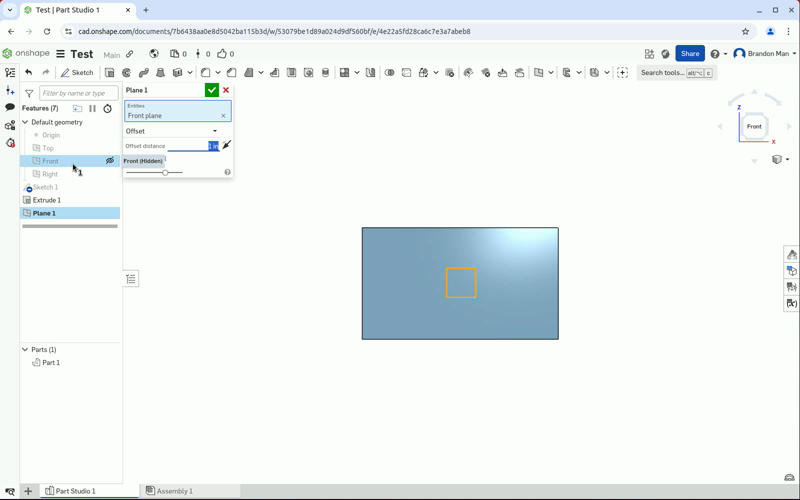
text(14.45)
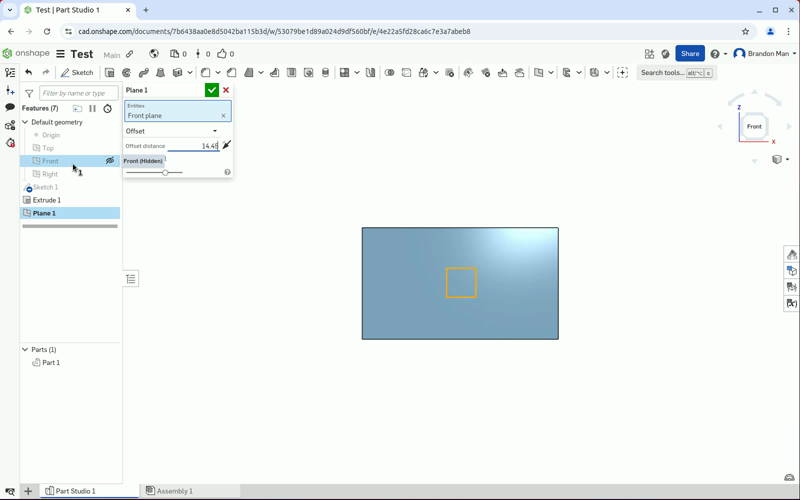
key(enter, 2)
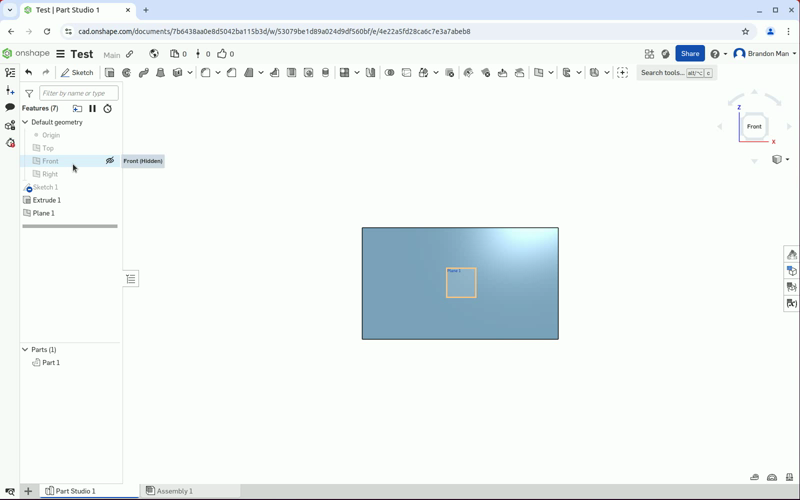
key(shift+s)
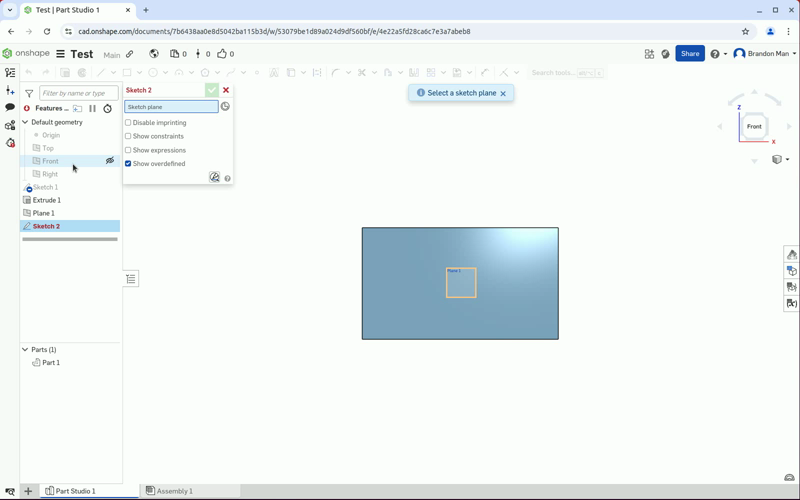
mouse_move(73, 215)
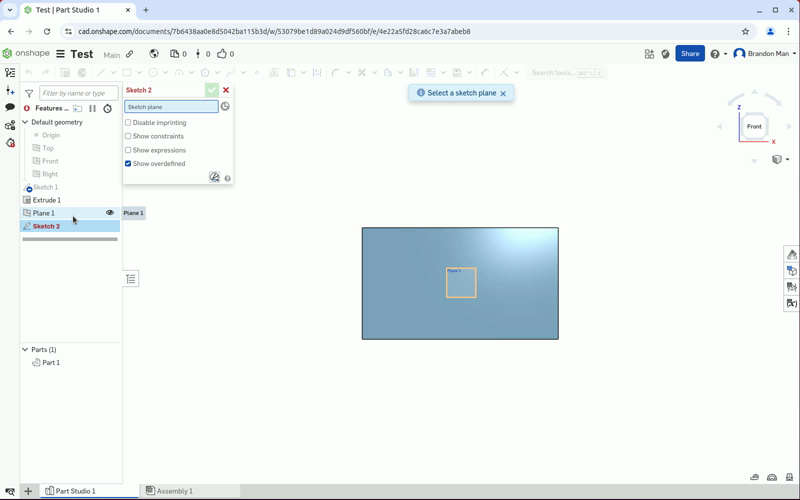
click(73, 215)
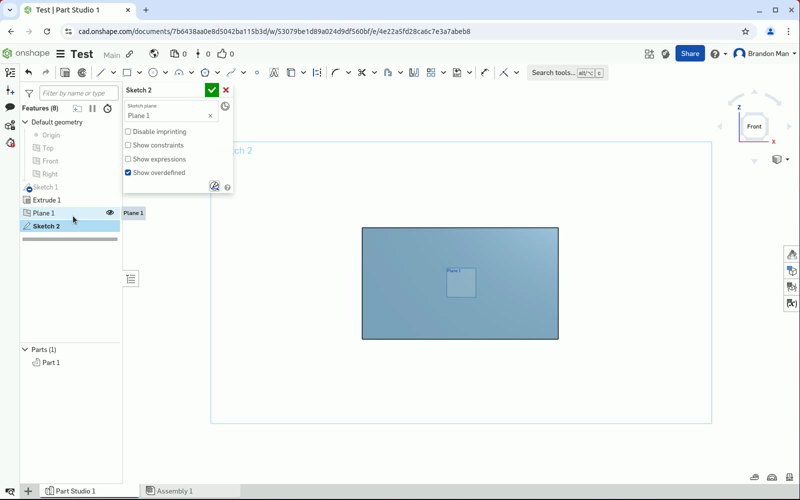
mouse_move(73, 352)
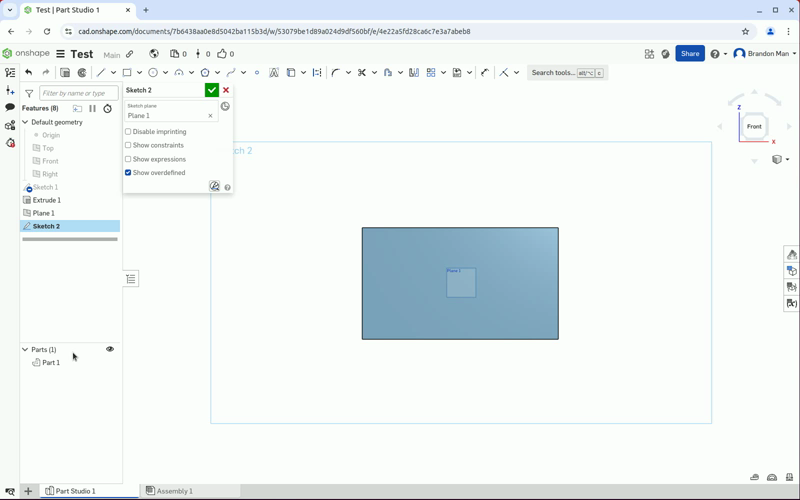
key(y)
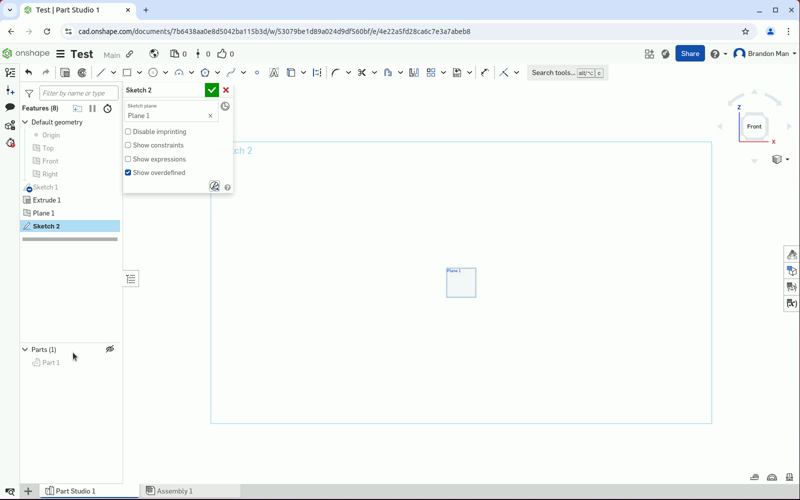
key(c)
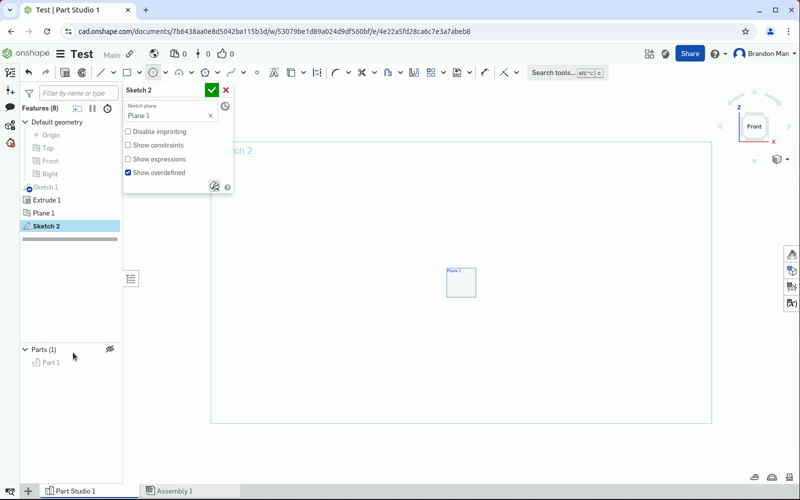
key_down(shift)
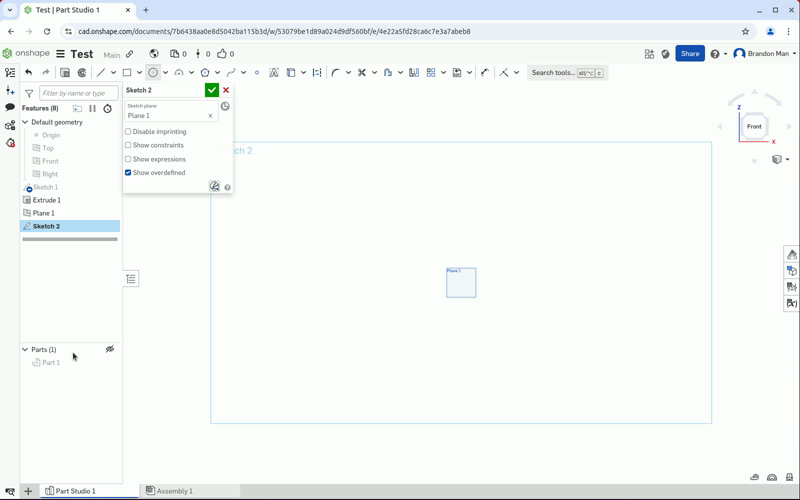
mouse_move(433, 282)
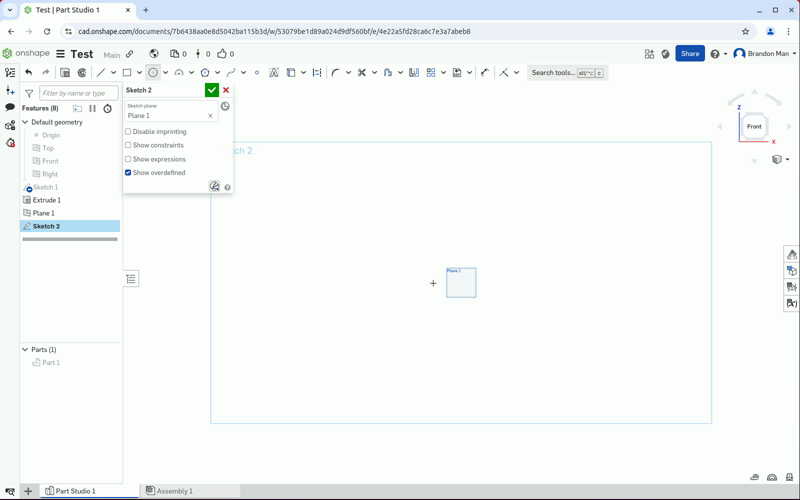
click(433, 282)
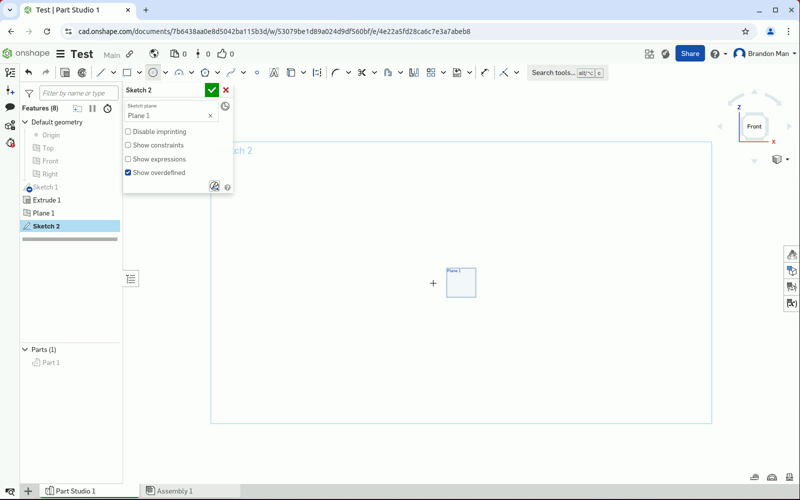
key_up(shift)
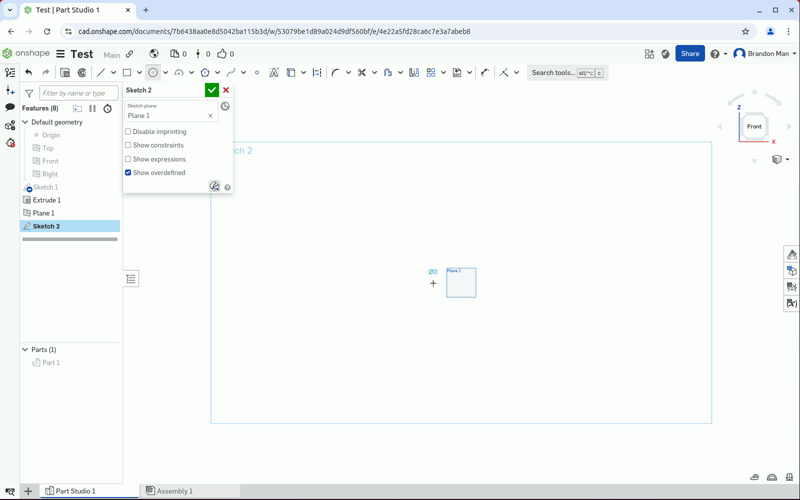
mouse_move(447, 282)
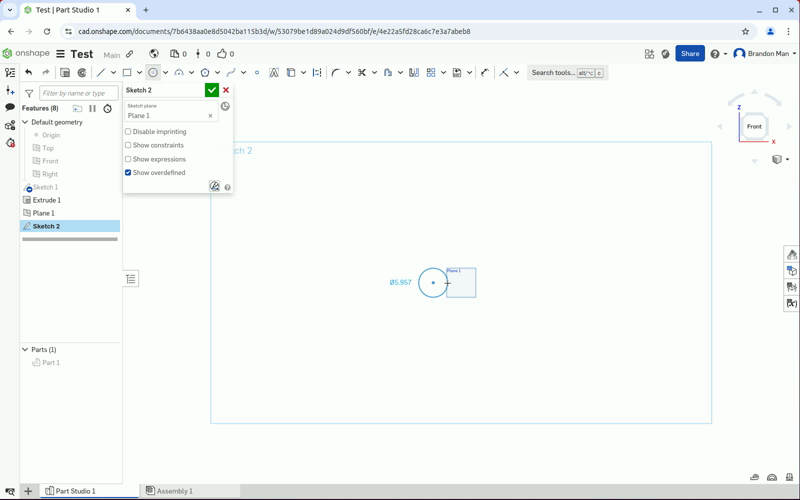
click(447, 282)
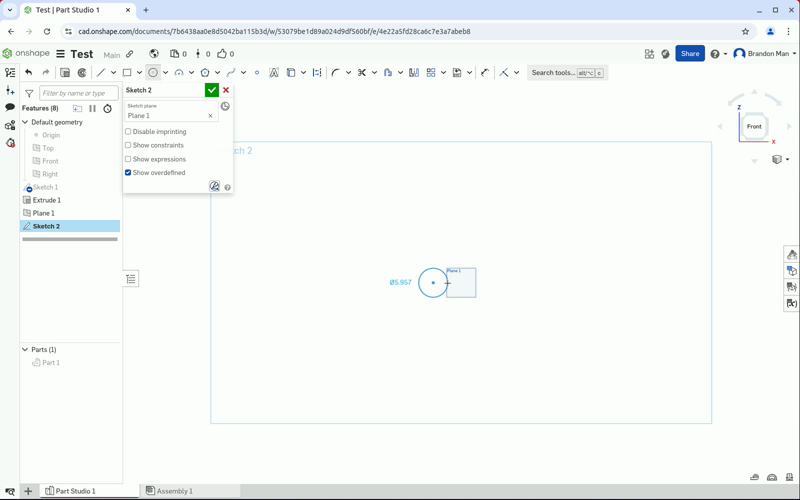
key(esc)
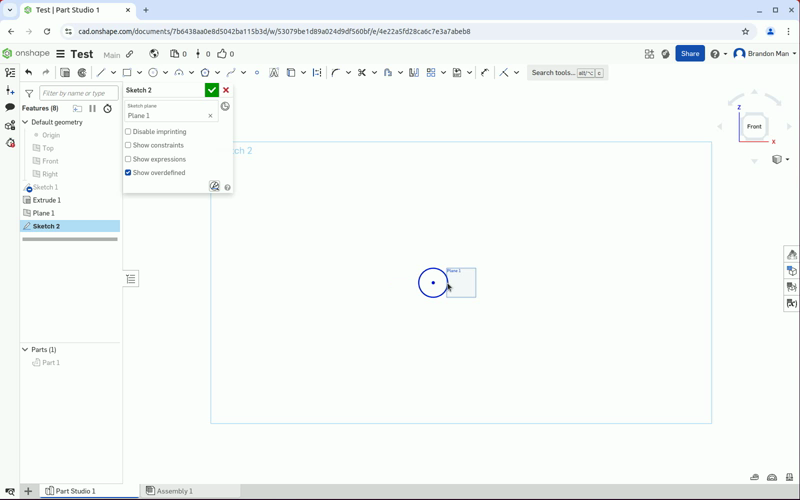
mouse_move(435, 286)
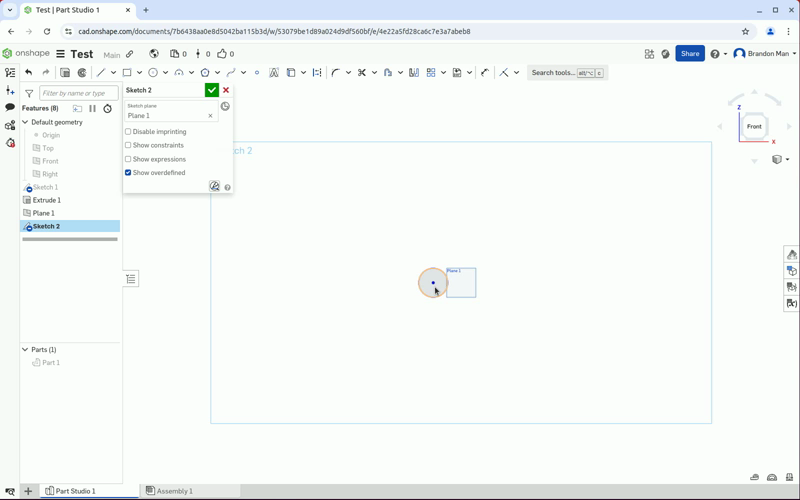
scroll(6)
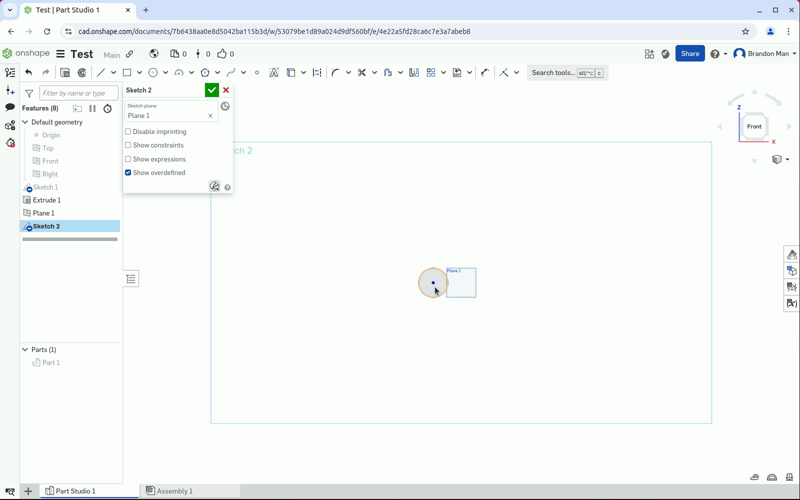
scroll(6)
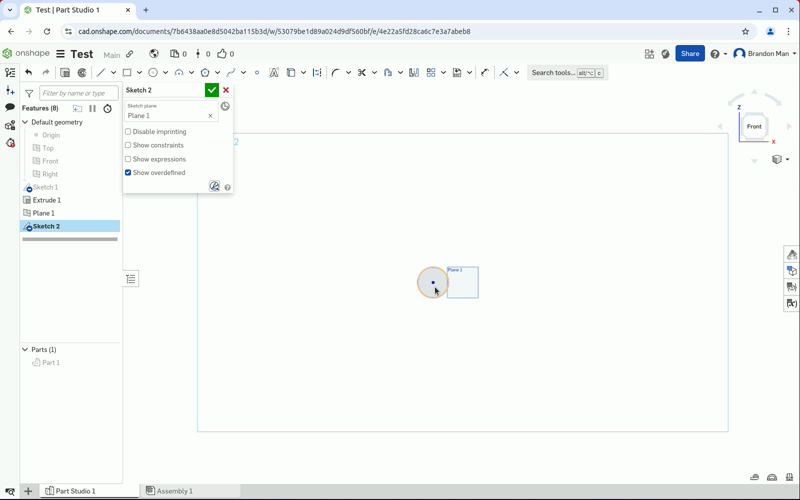
scroll(6)
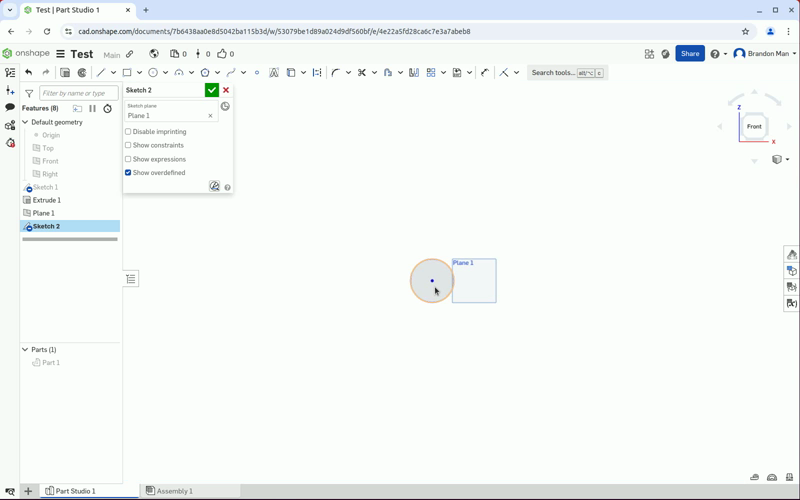
scroll(6)
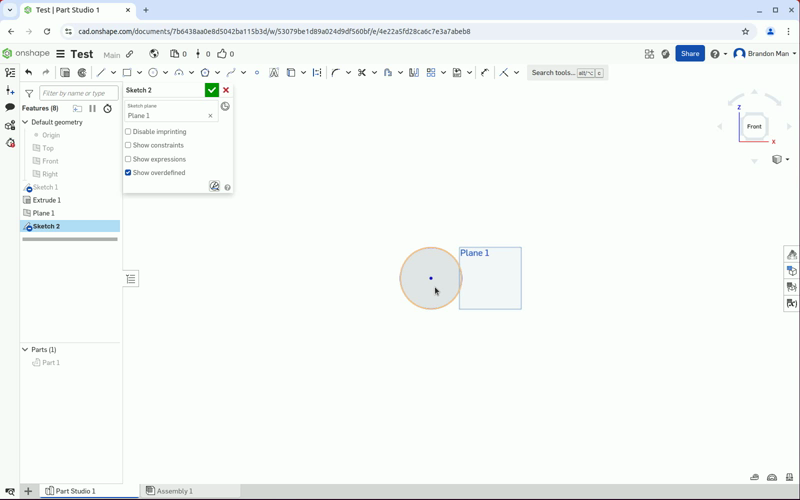
scroll(6)
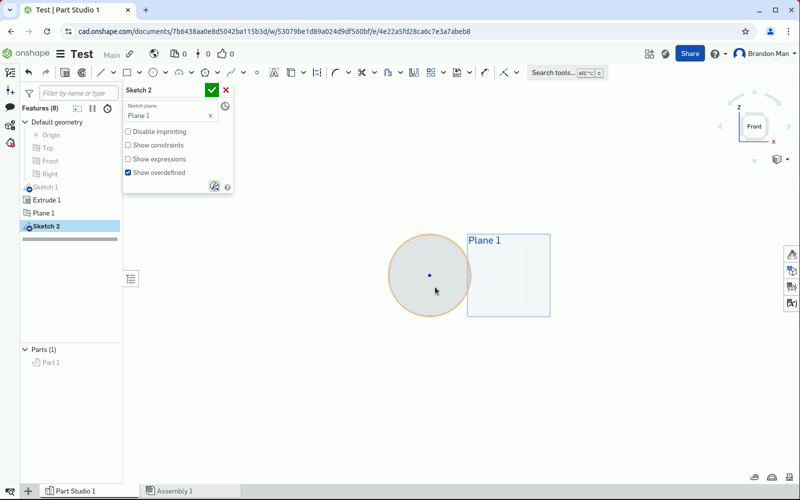
scroll(6)
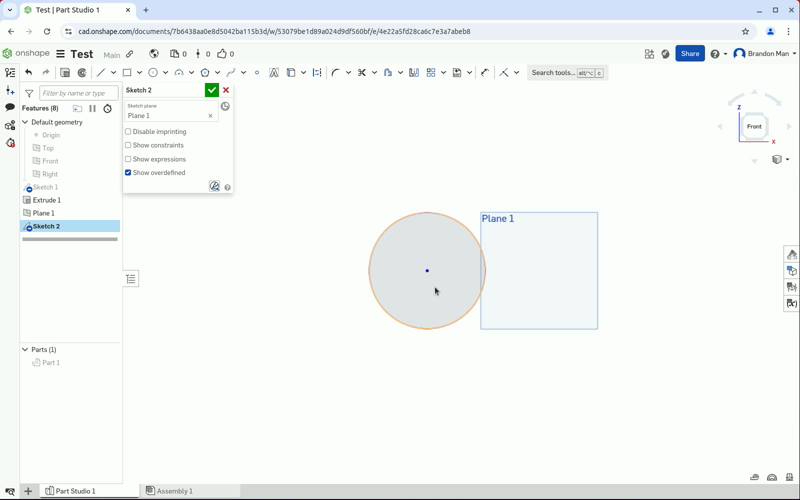
scroll(6)
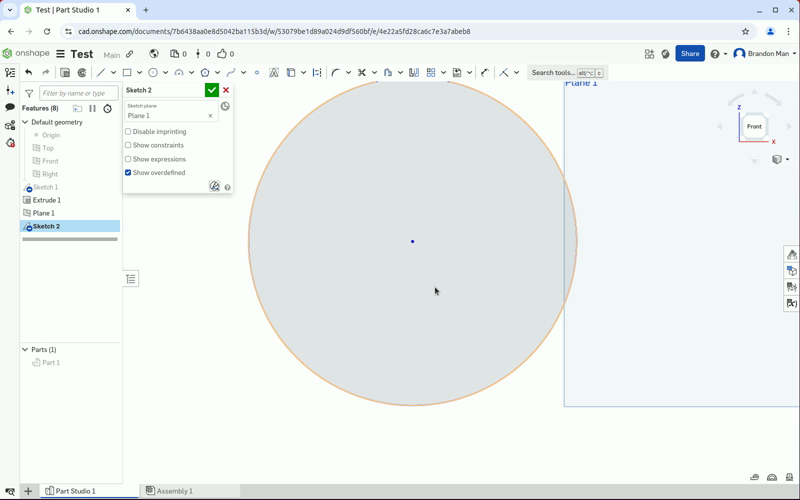
click(435, 286)
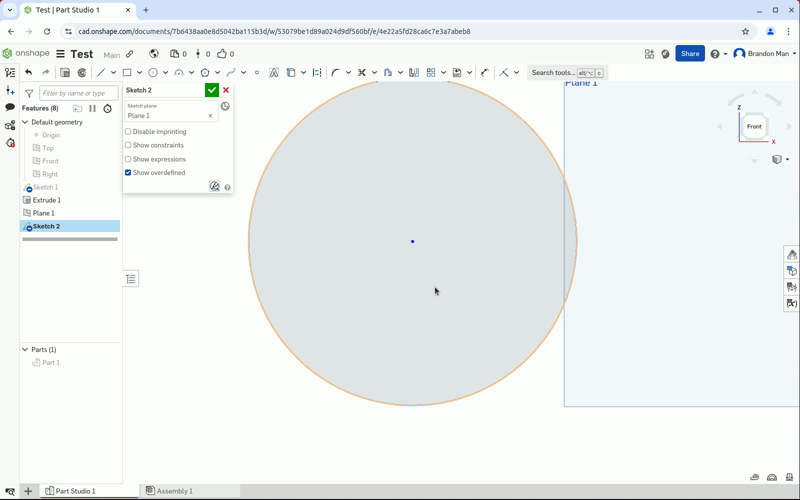
scroll(-6)
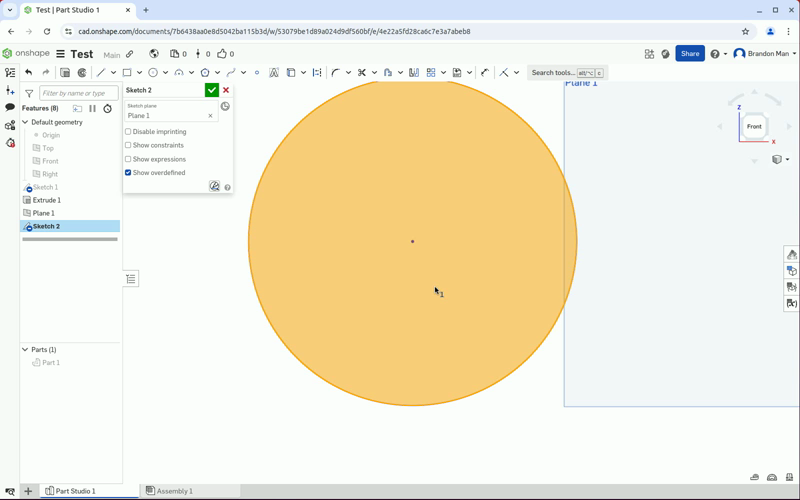
scroll(-6)
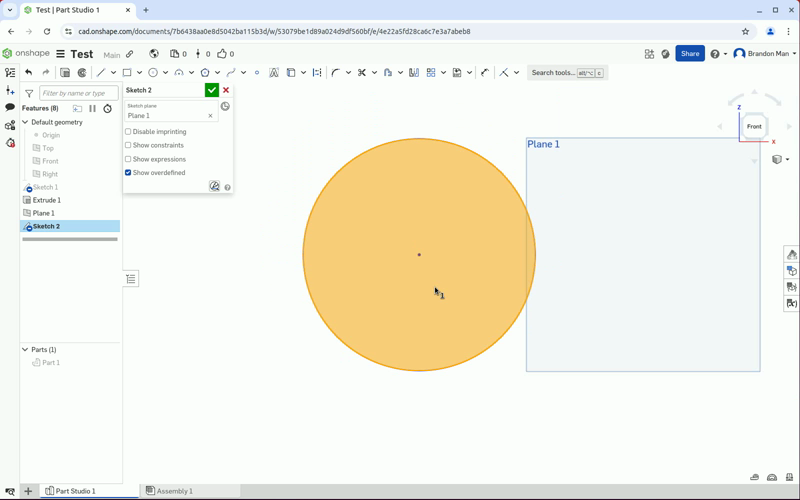
scroll(-6)
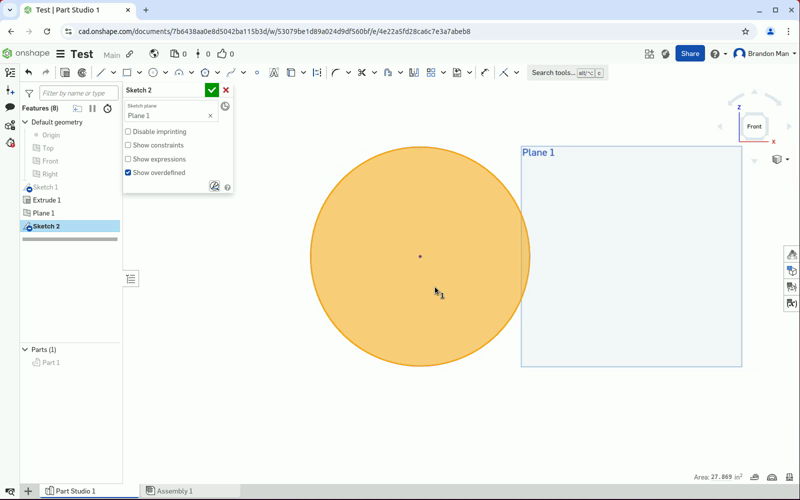
scroll(-6)
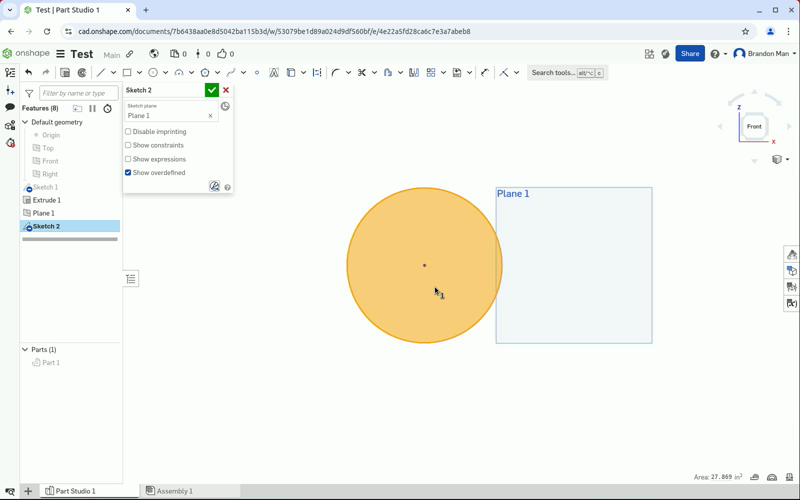
scroll(-6)
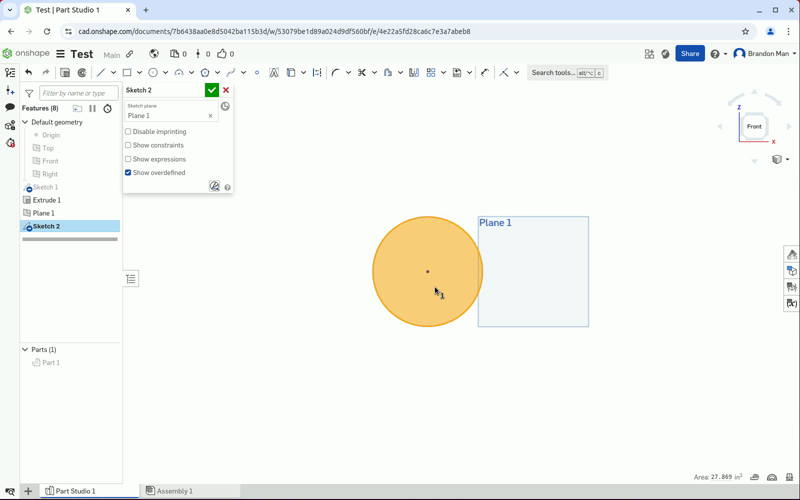
scroll(-6)
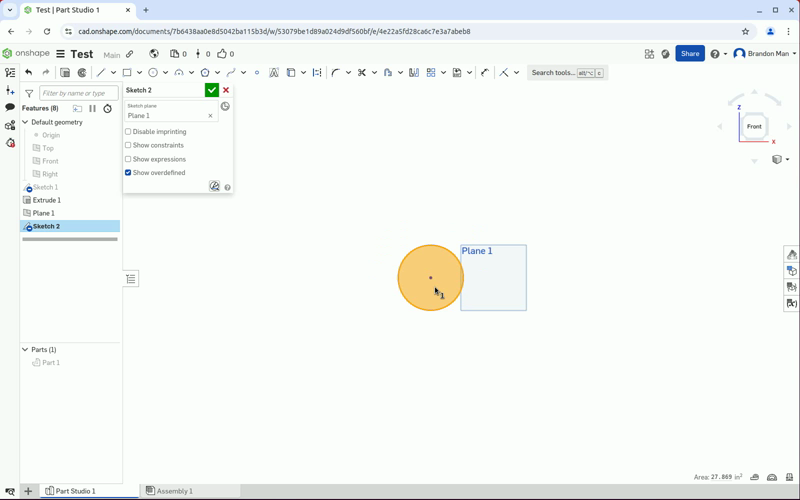
scroll(-6)
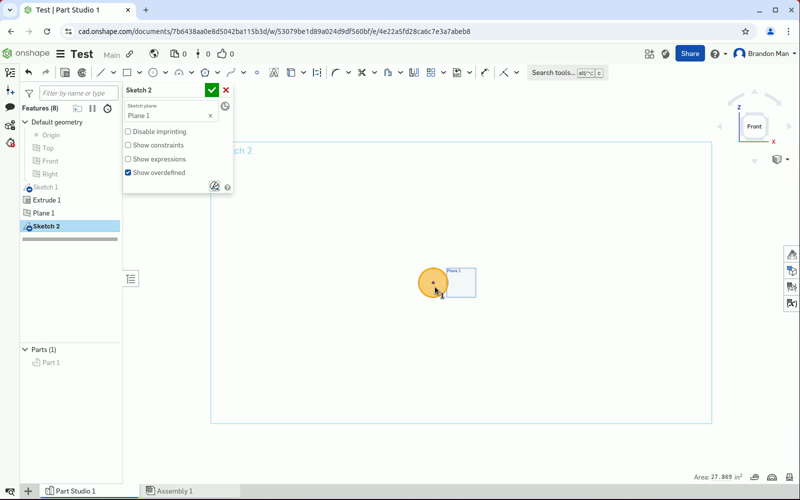
mouse_move(73, 352)
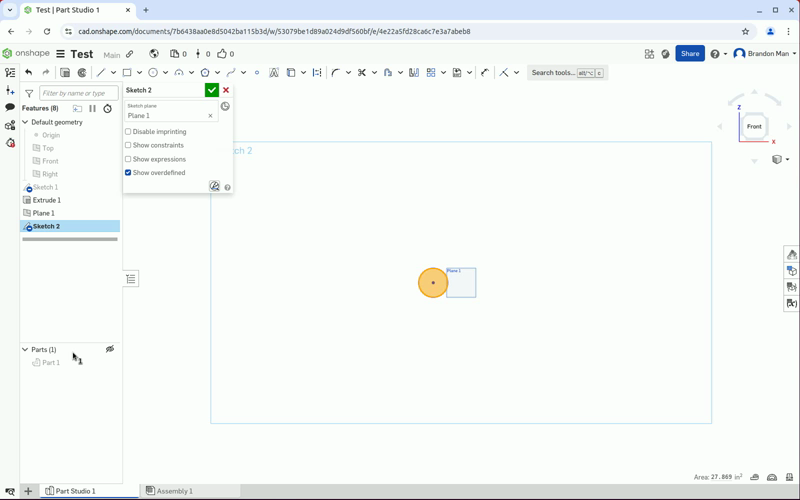
key(shift+y)
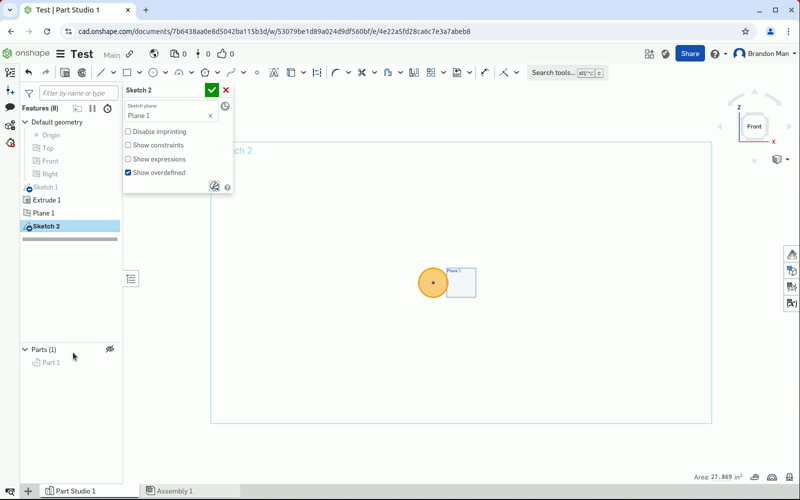
key(shift+e)
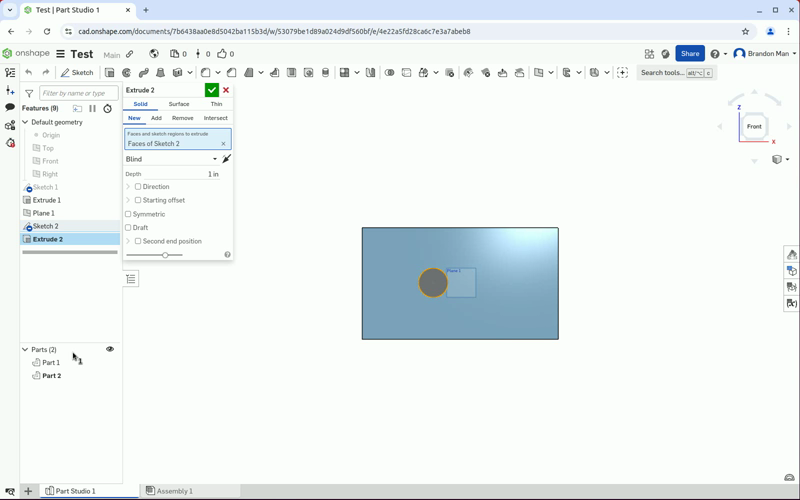
mouse_move(143, 106)
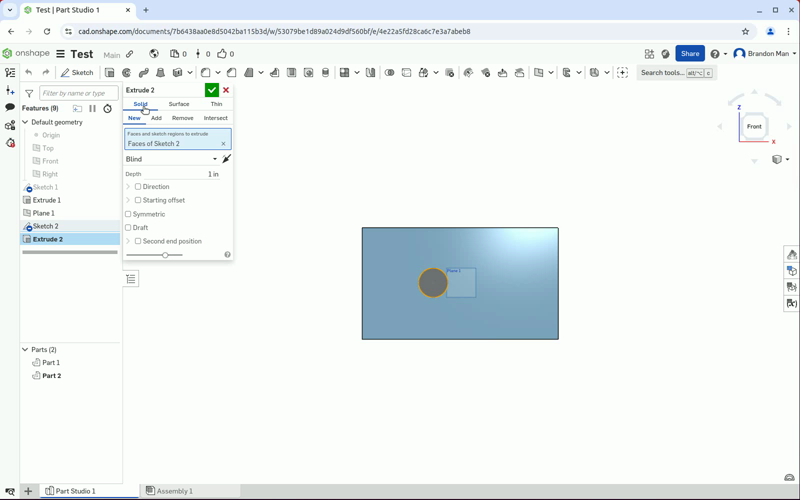
click(143, 106)
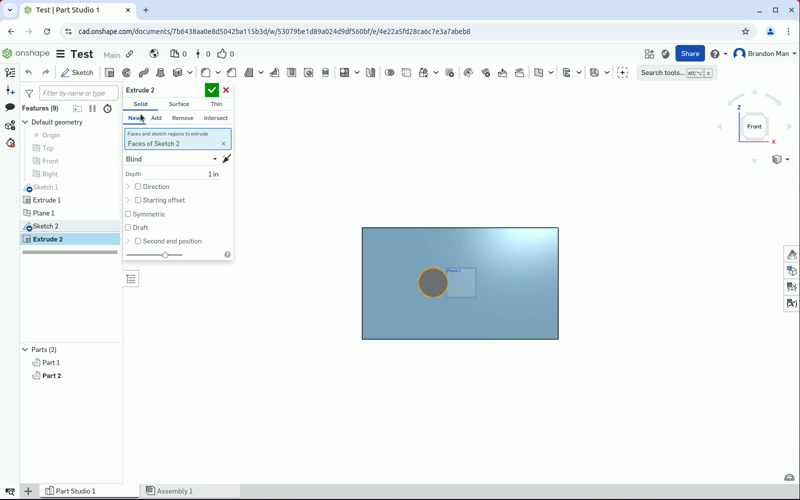
mouse_move(137, 120)
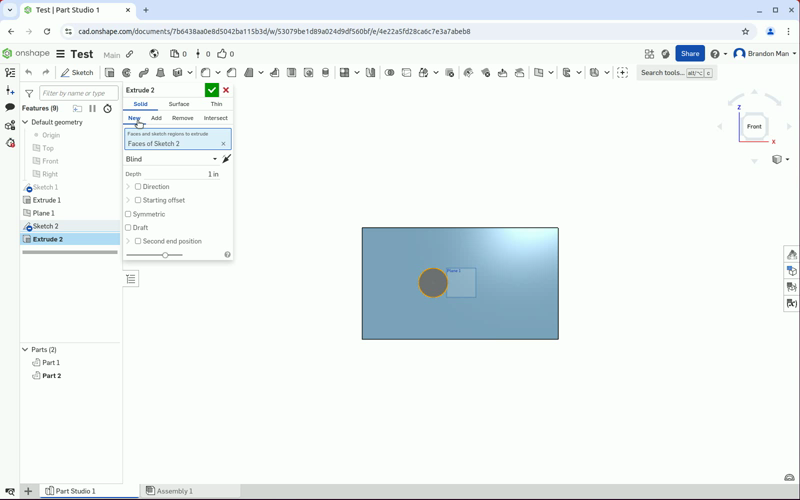
click(137, 120)
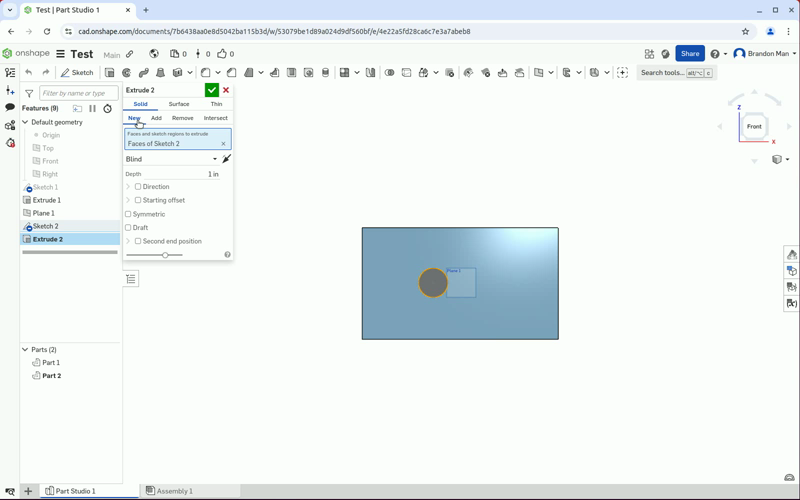
key(tab, 4)
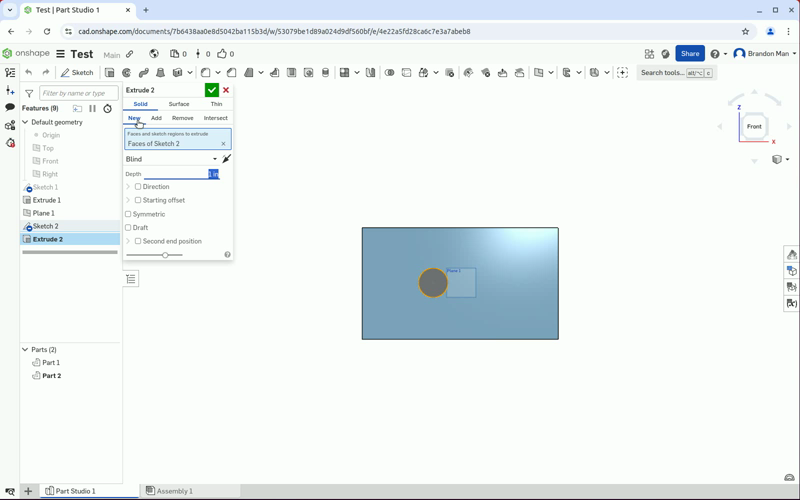
text(8.666)
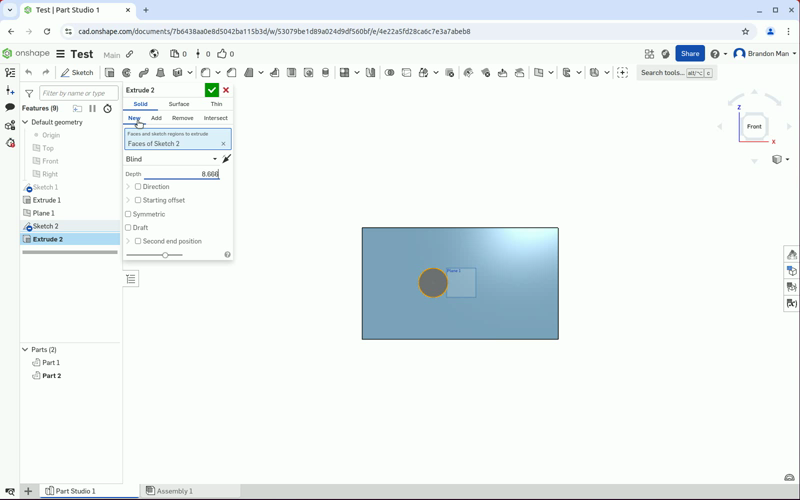
key(enter)
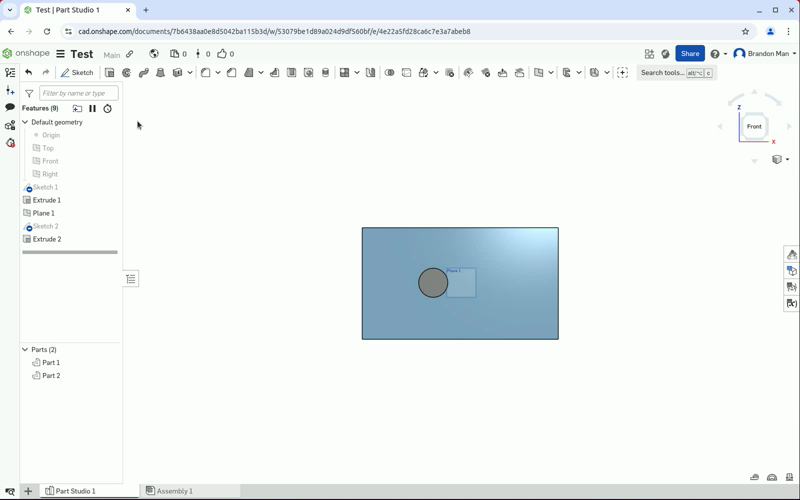
key(shift+h)
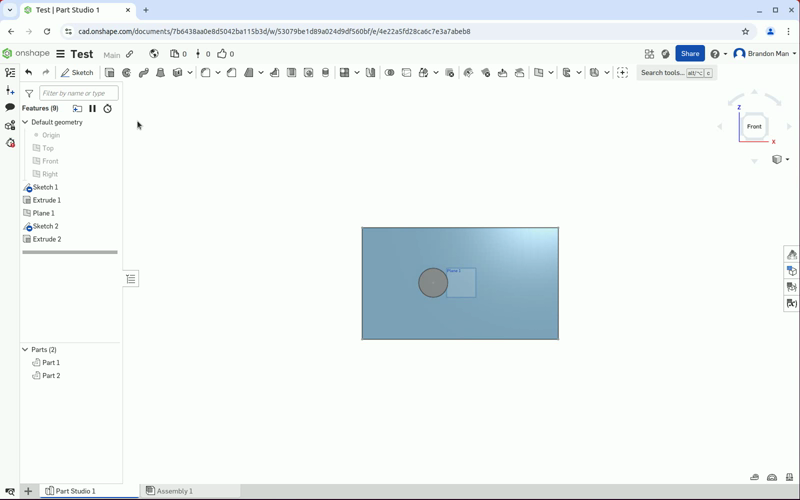
key(shift+h)
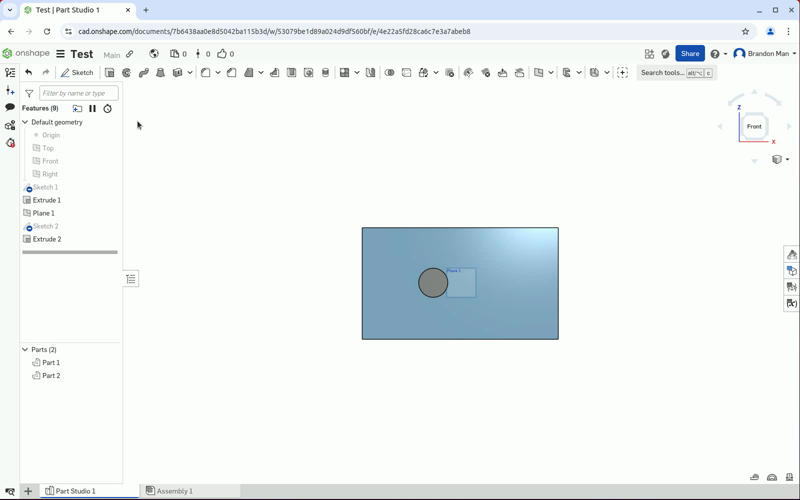
mouse_move(73, 189)
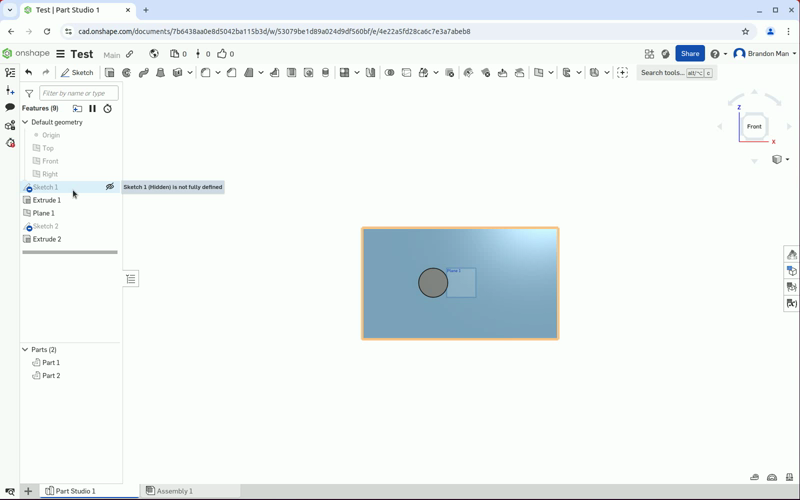
click(73, 189)
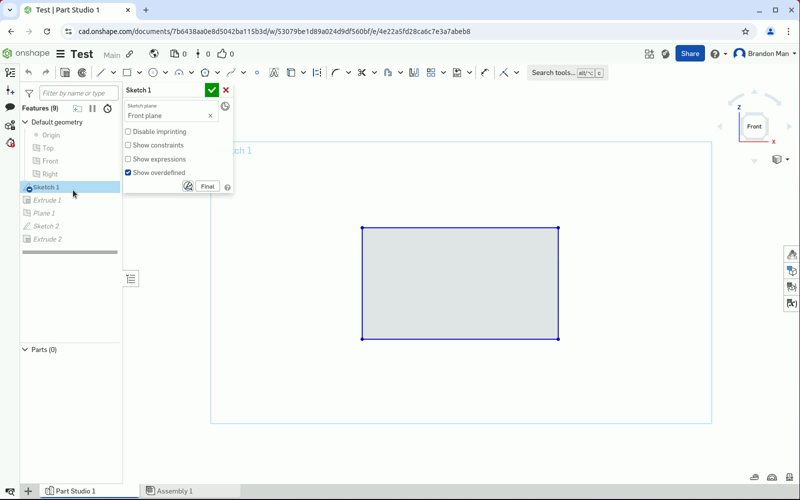
mouse_move(229, 92)
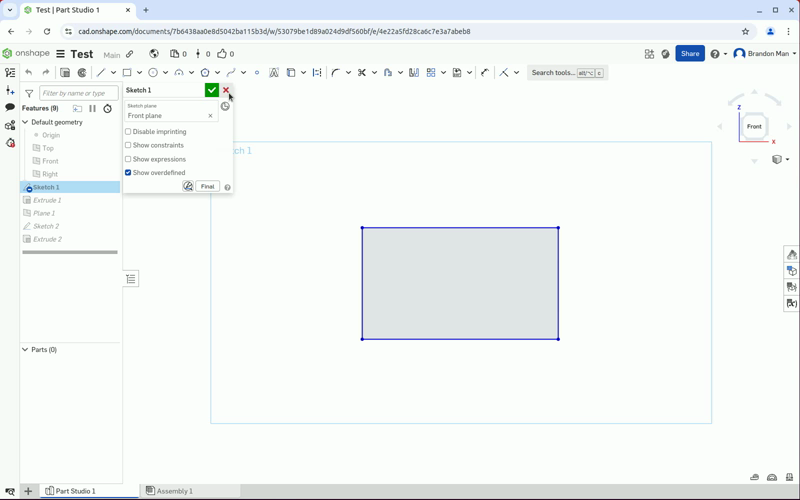
click(229, 92)
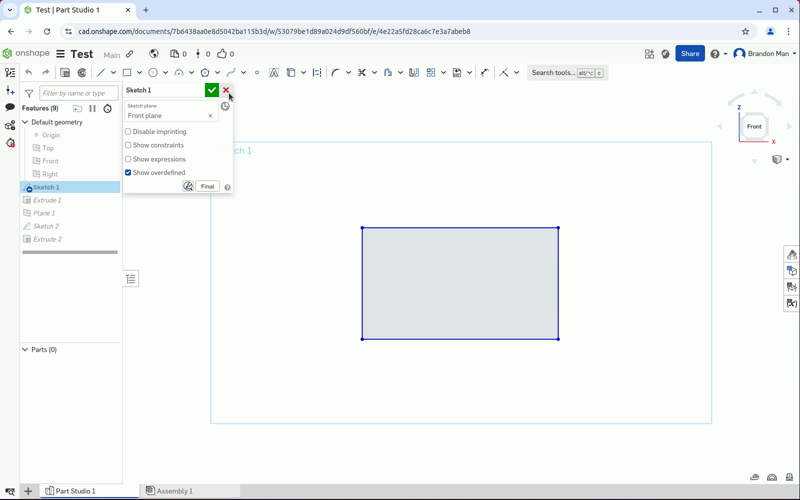
key(shift+s)
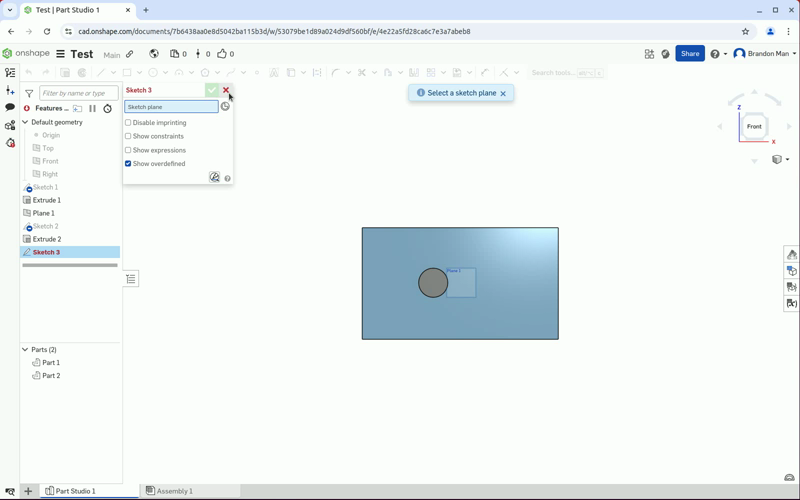
mouse_move(73, 215)
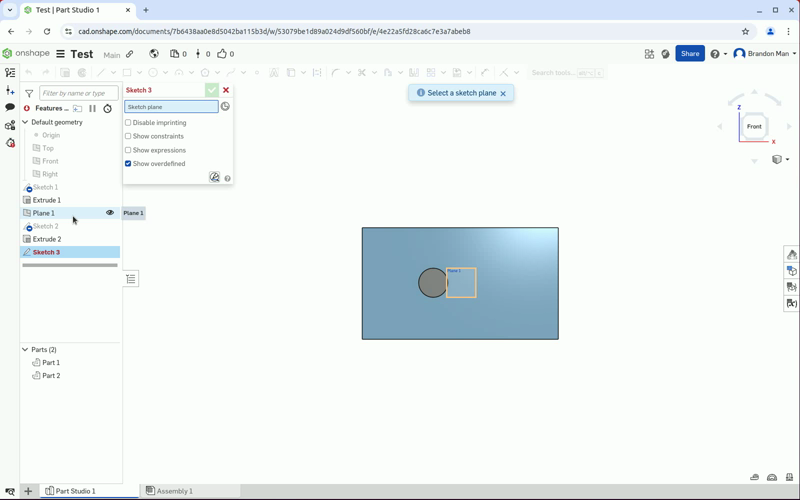
click(73, 215)
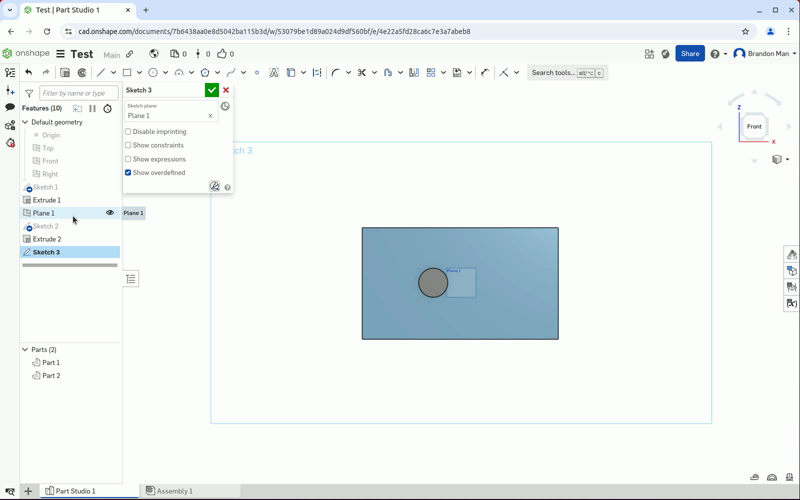
mouse_move(73, 352)
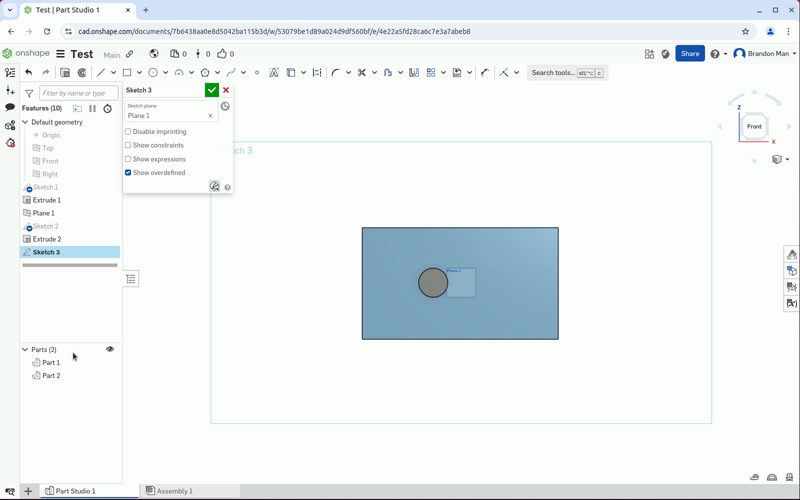
key(y)
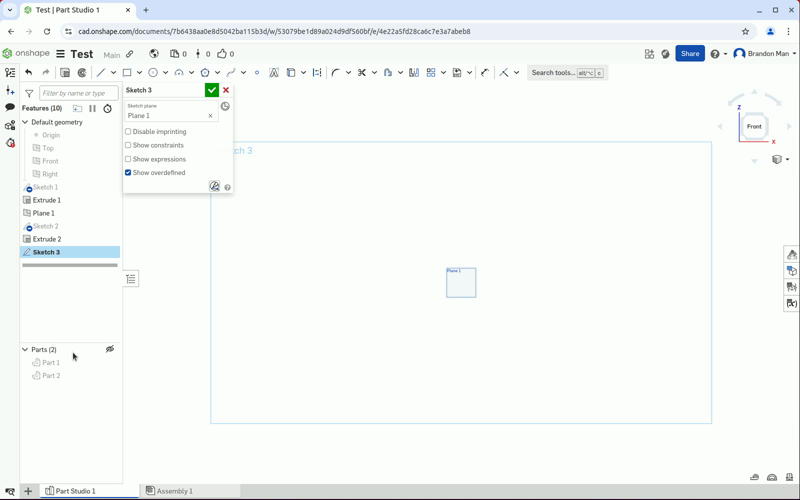
key(c)
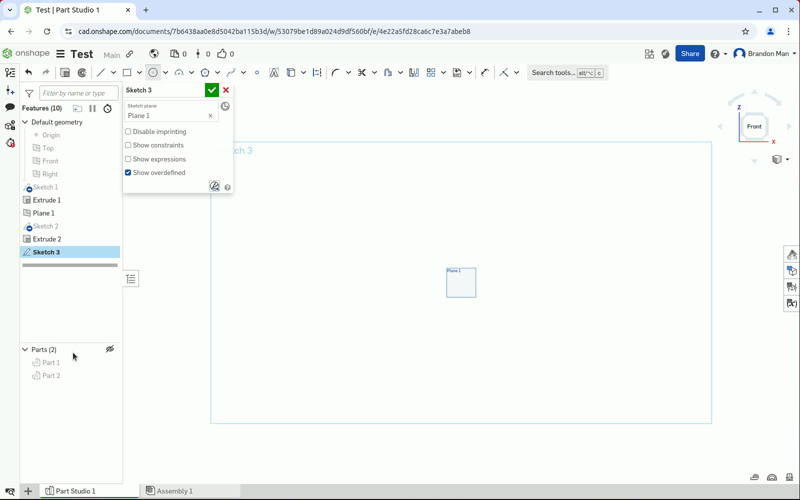
key_down(shift)
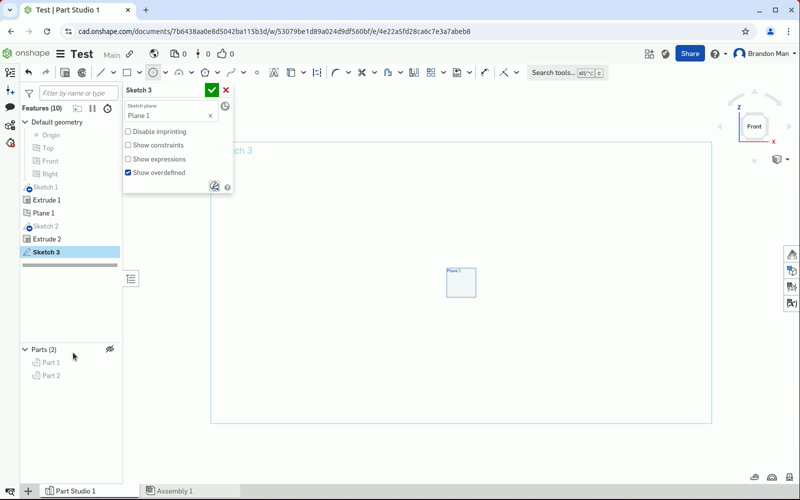
mouse_move(517, 282)
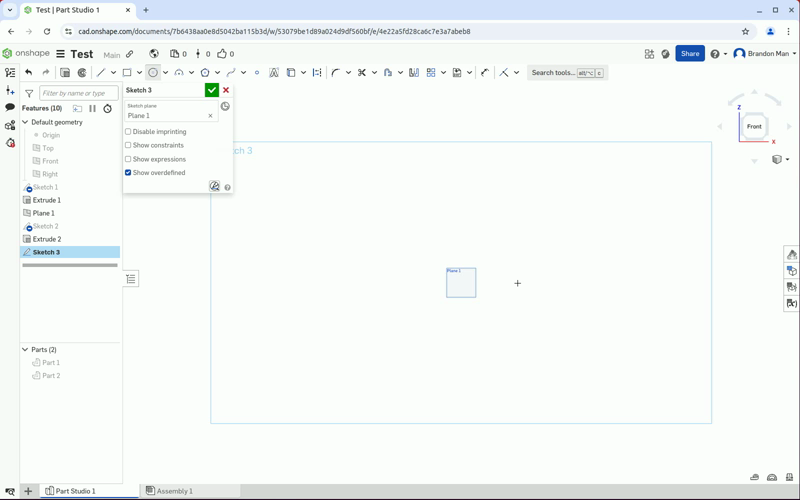
click(517, 282)
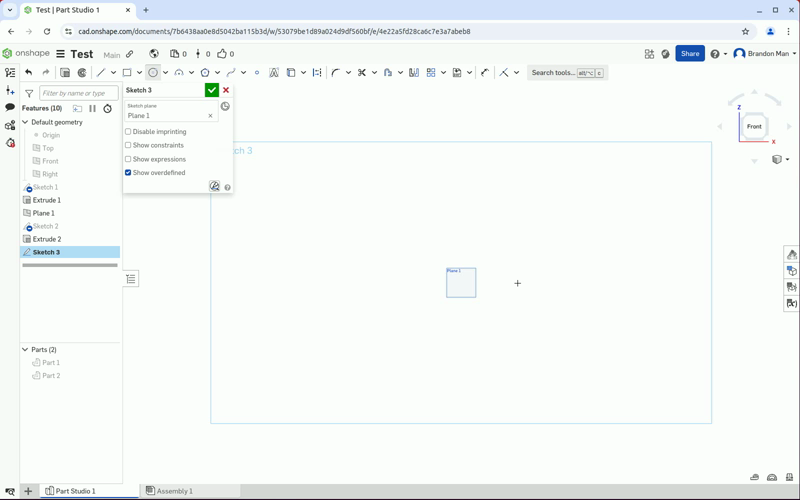
key_up(shift)
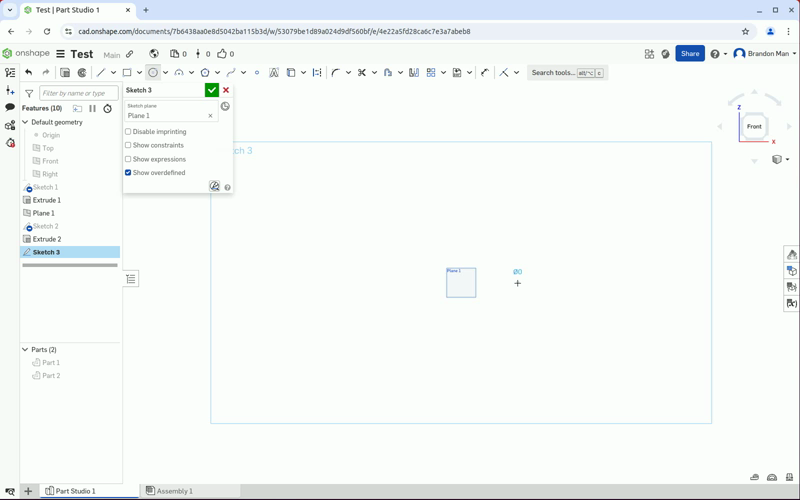
mouse_move(531, 282)
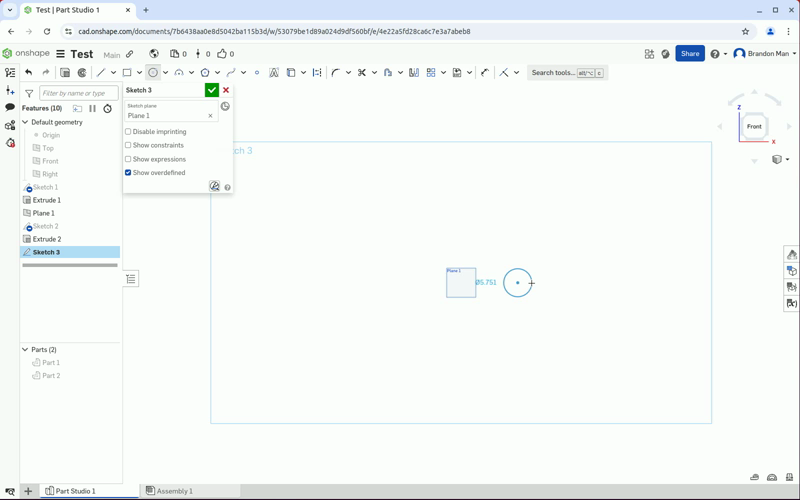
click(531, 282)
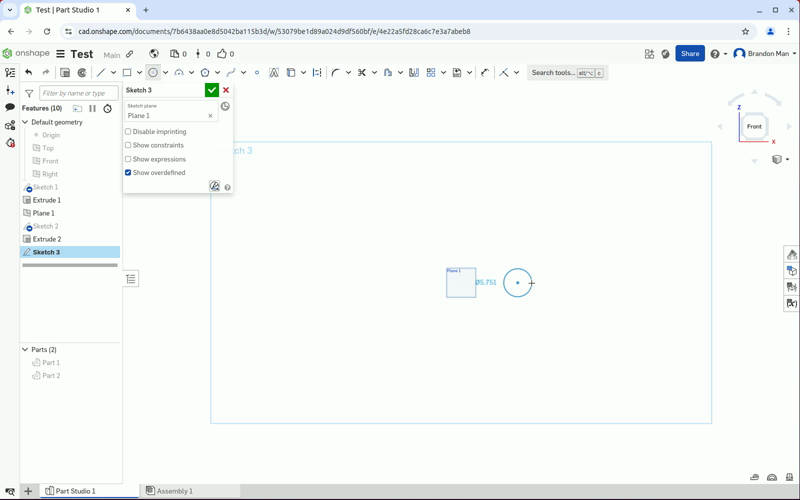
key(esc)
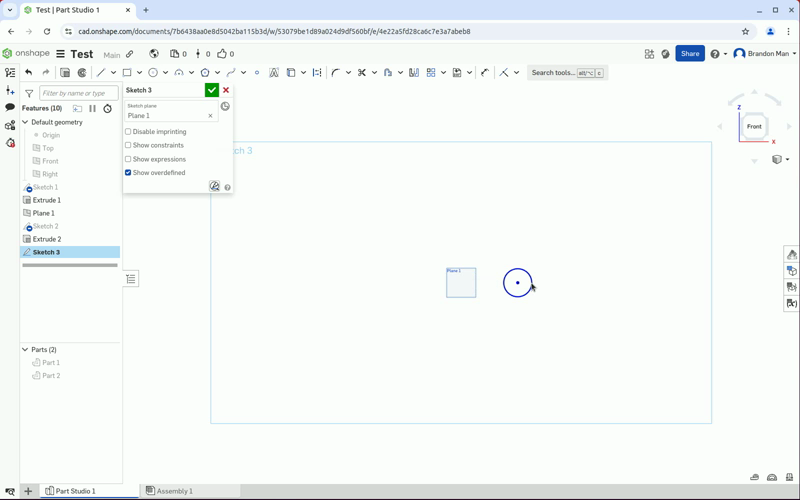
mouse_move(512, 293)
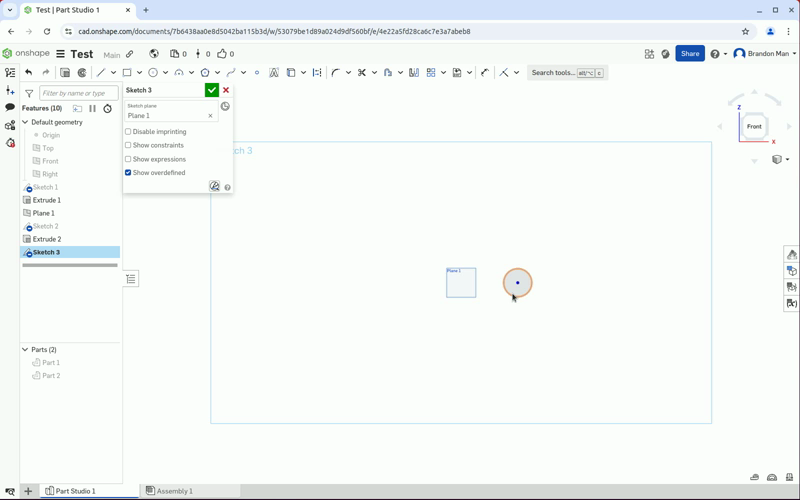
scroll(6)
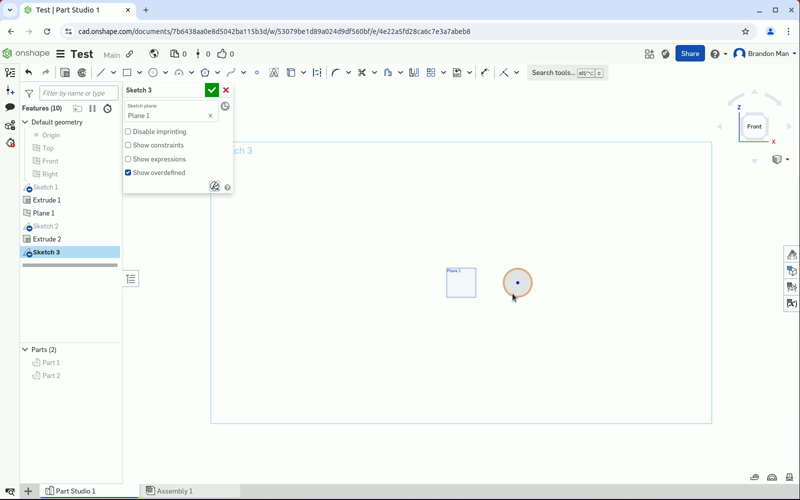
scroll(6)
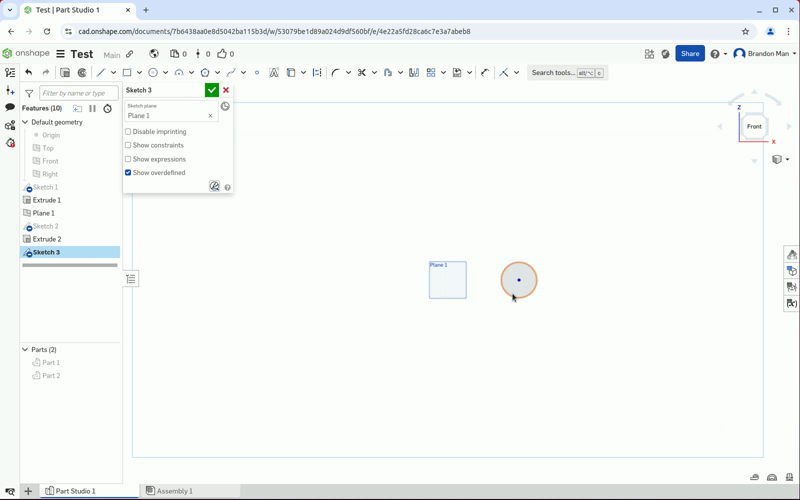
scroll(6)
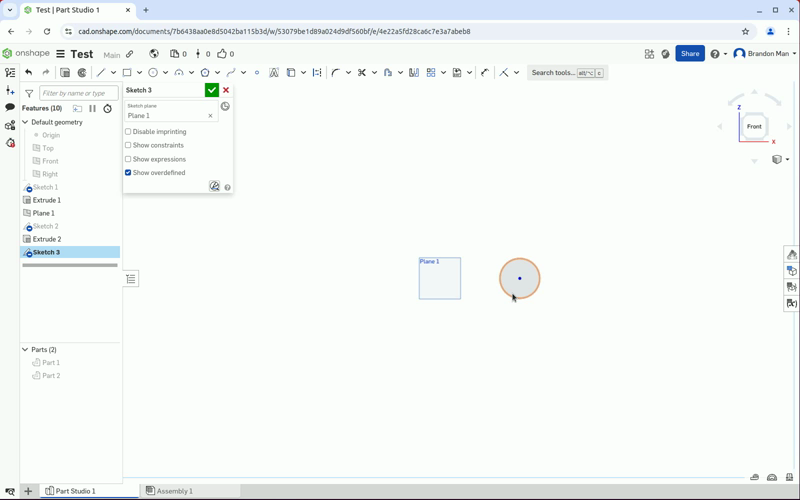
scroll(6)
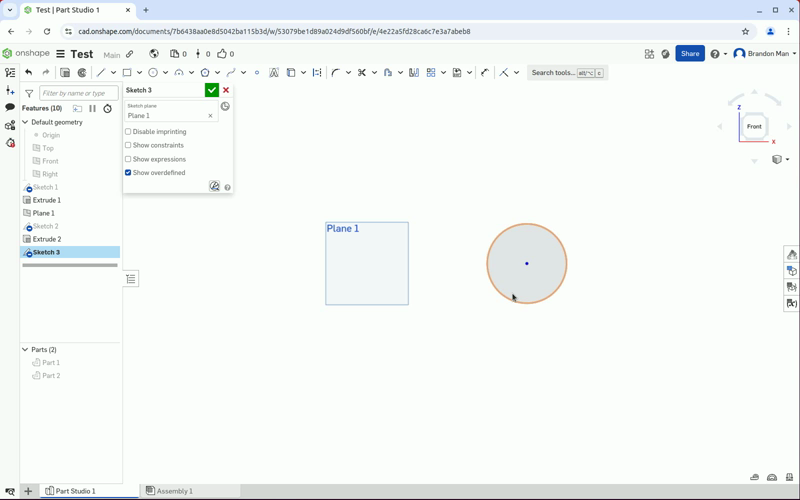
scroll(6)
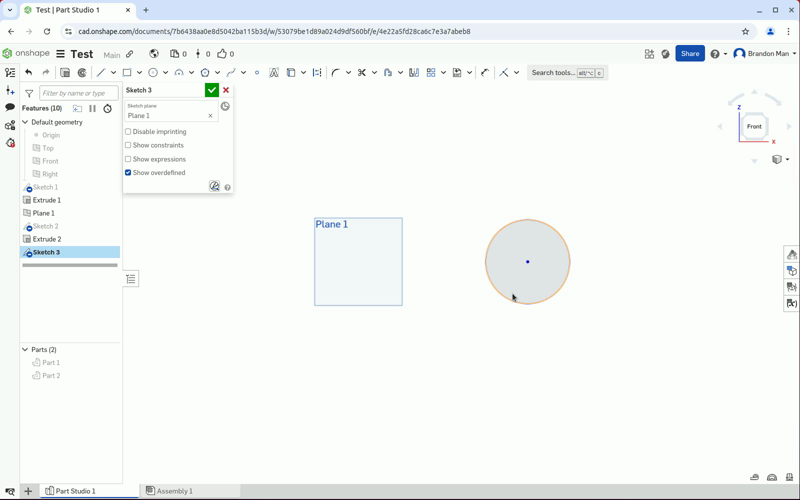
scroll(6)
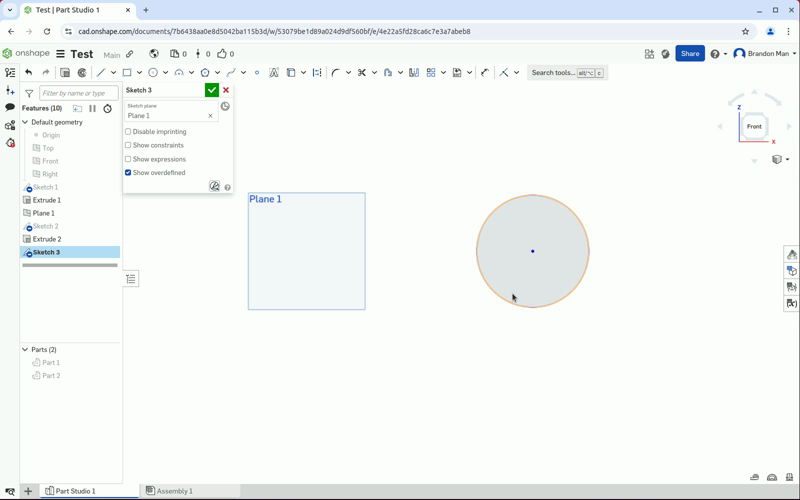
scroll(6)
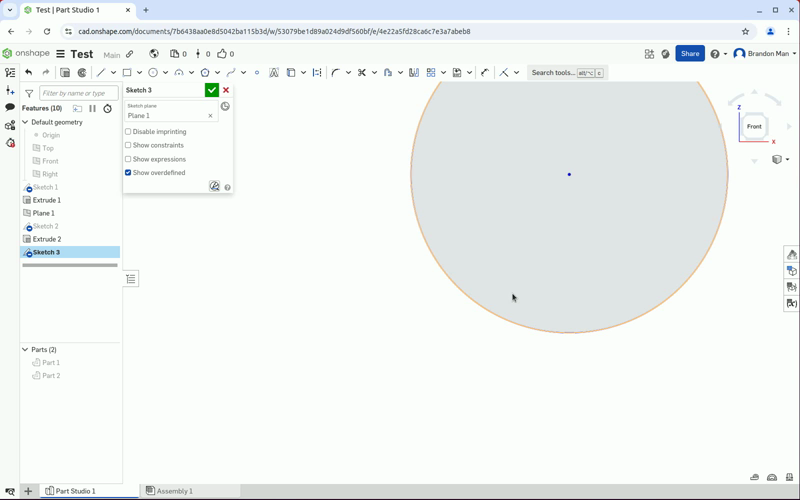
click(512, 293)
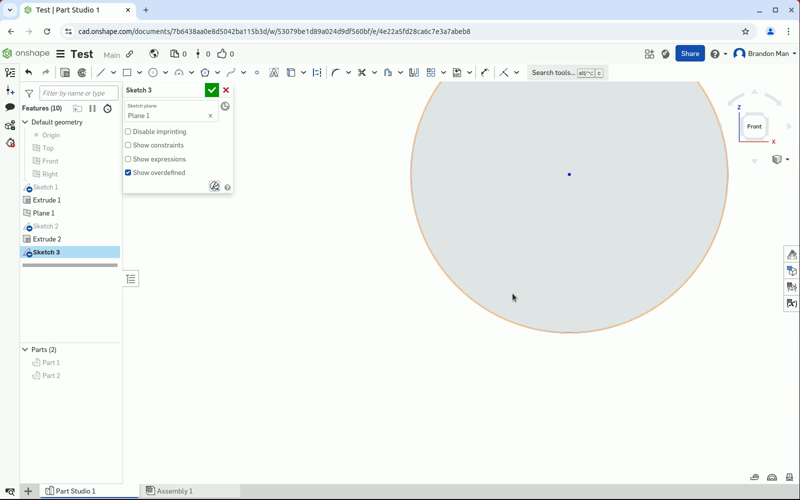
scroll(-6)
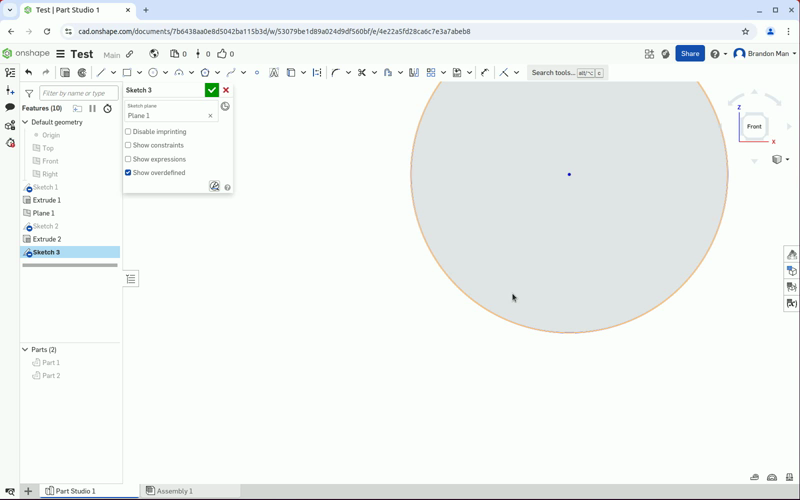
scroll(-6)
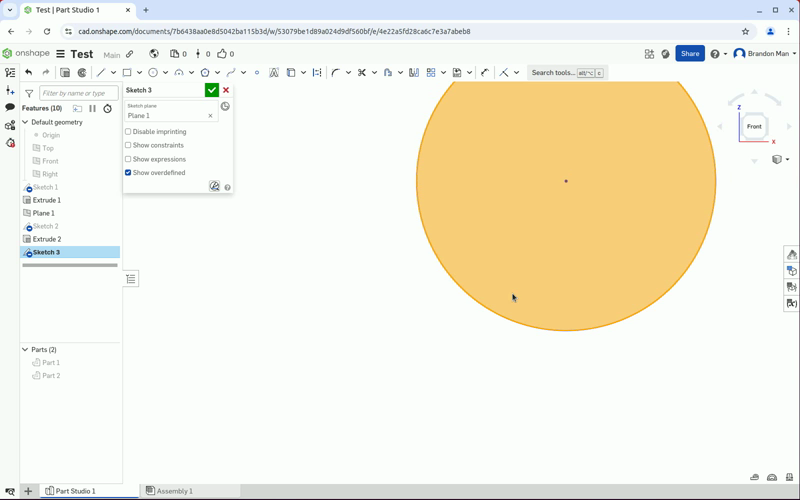
scroll(-6)
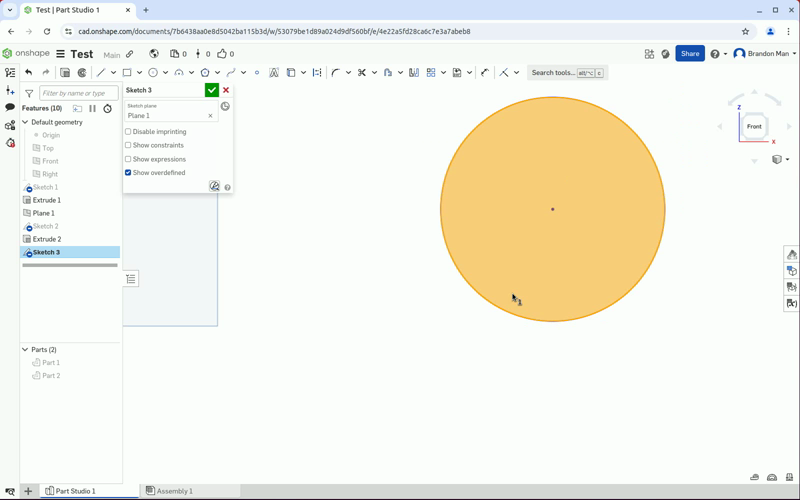
scroll(-6)
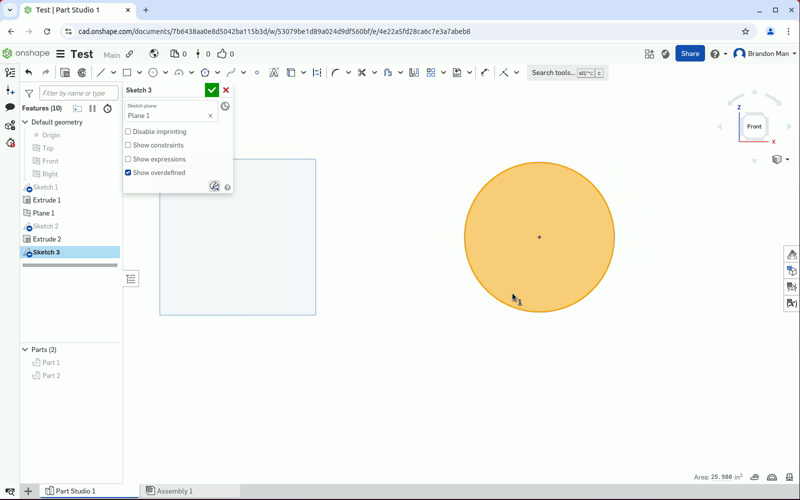
scroll(-6)
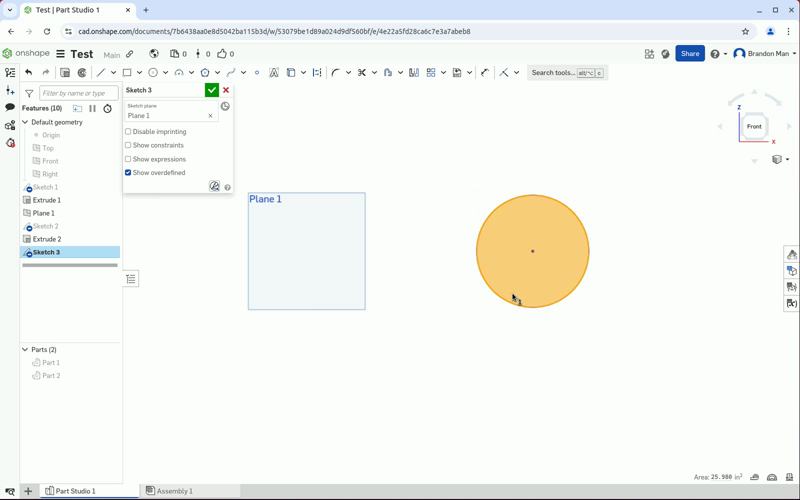
scroll(-6)
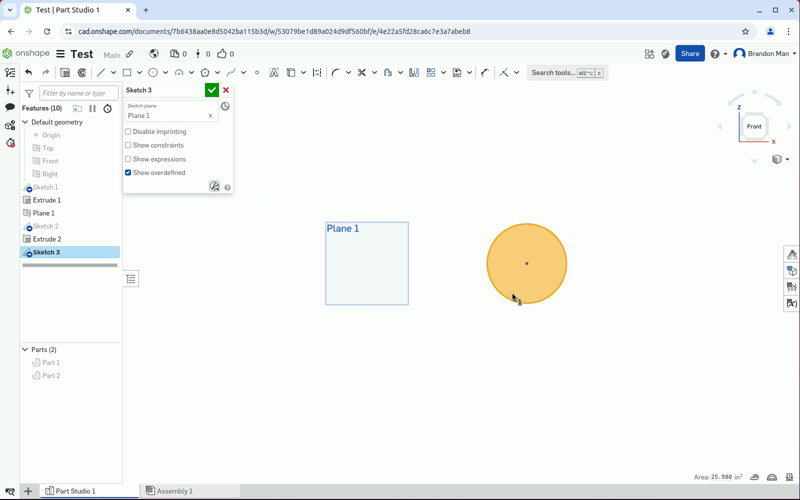
scroll(-6)
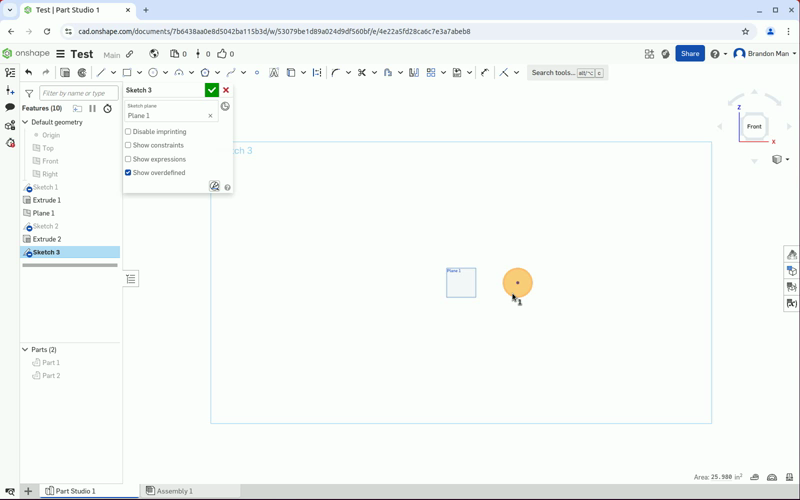
mouse_move(73, 352)
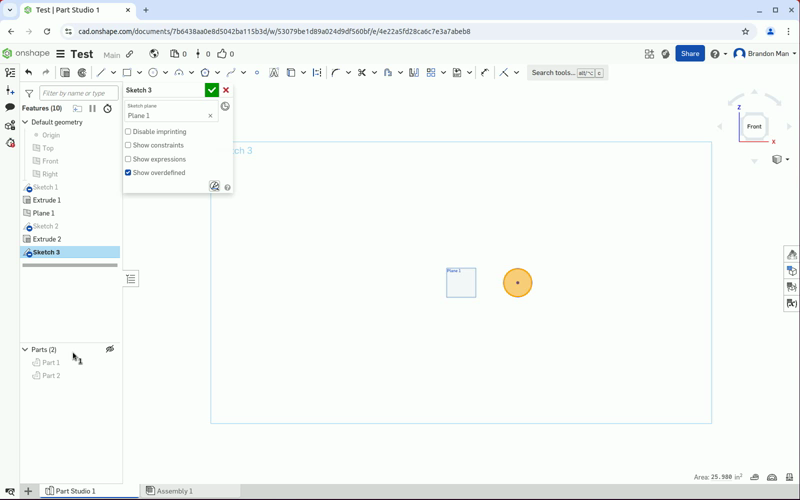
key(shift+y)
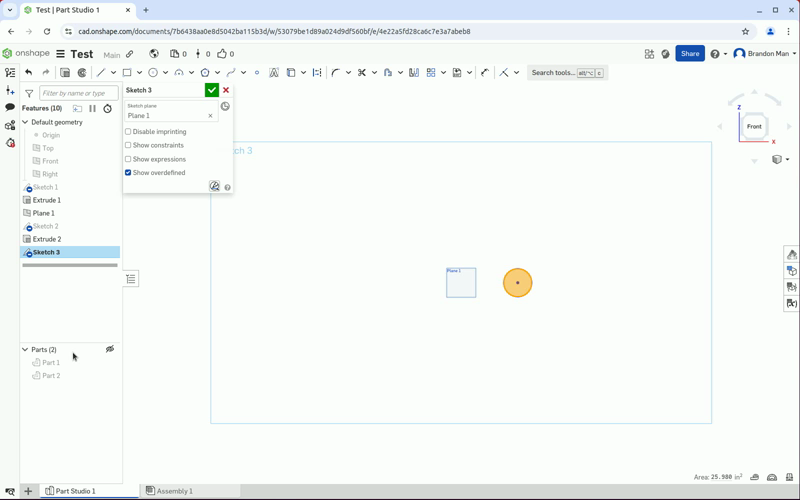
key(shift+e)
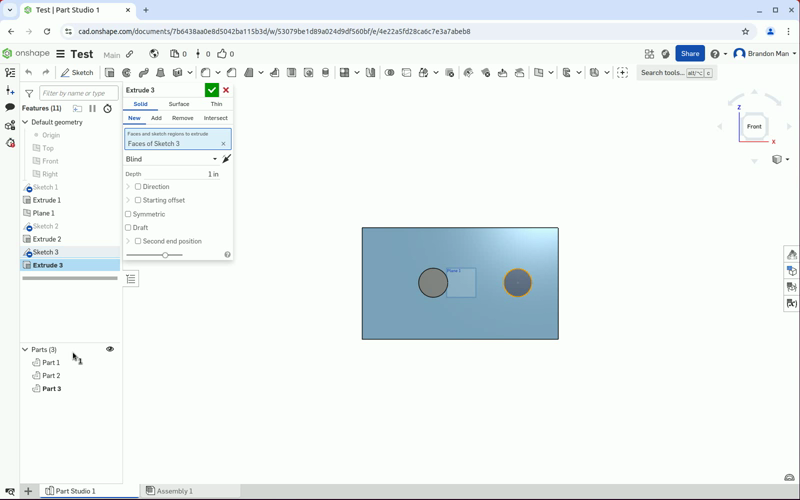
mouse_move(143, 106)
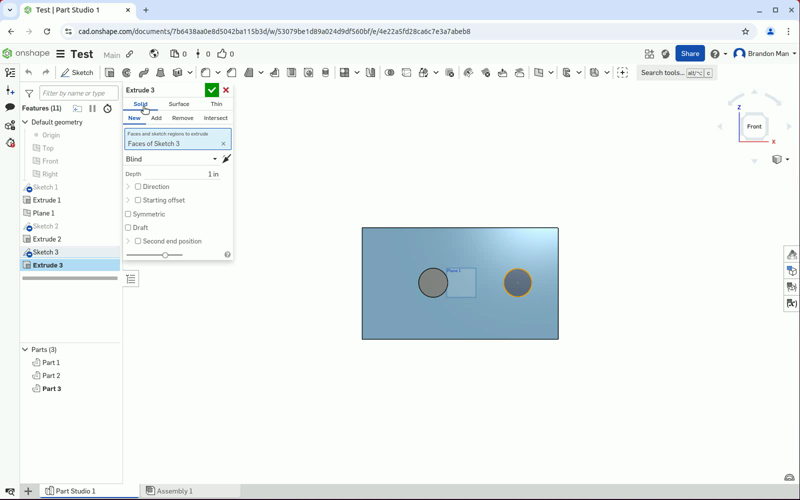
click(143, 106)
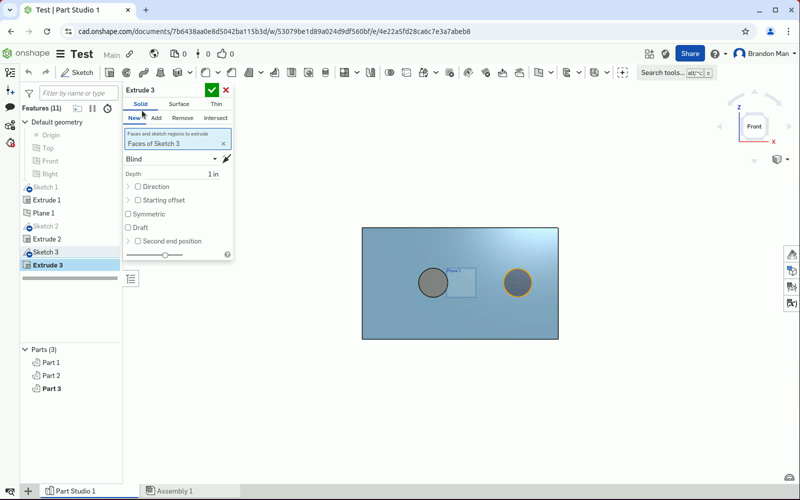
mouse_move(137, 120)
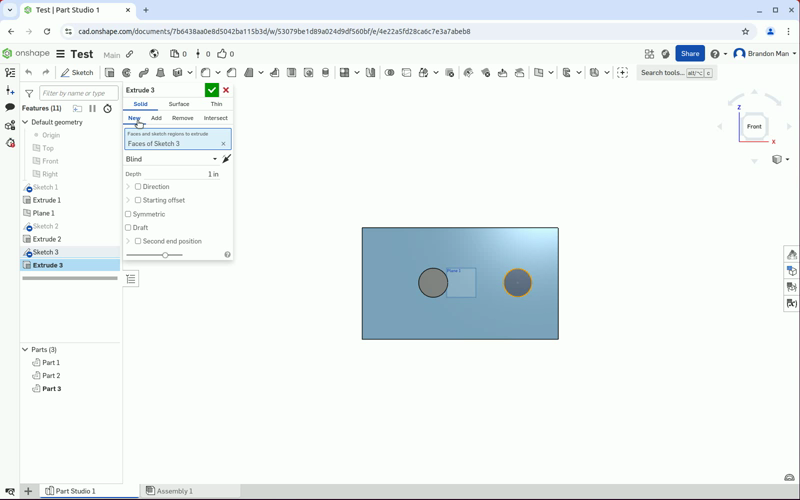
click(137, 120)
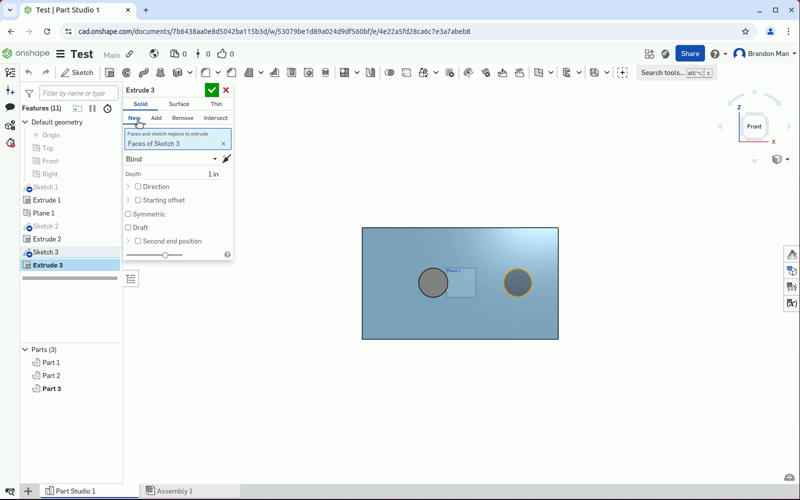
key(tab, 4)
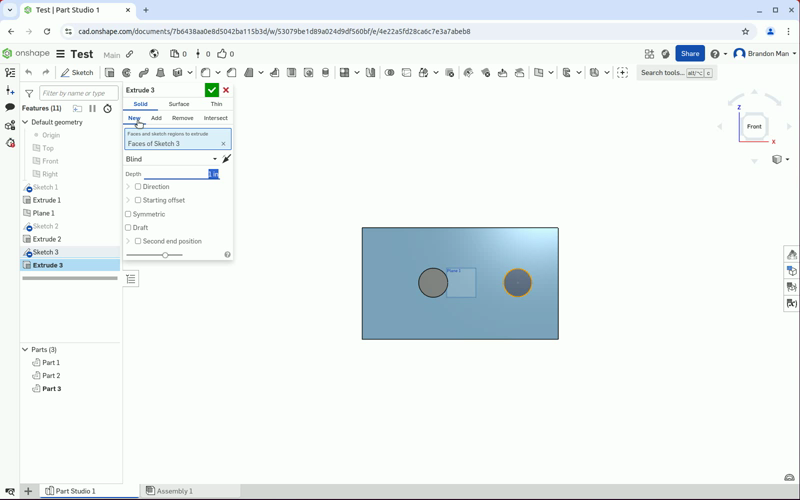
text(8.666)
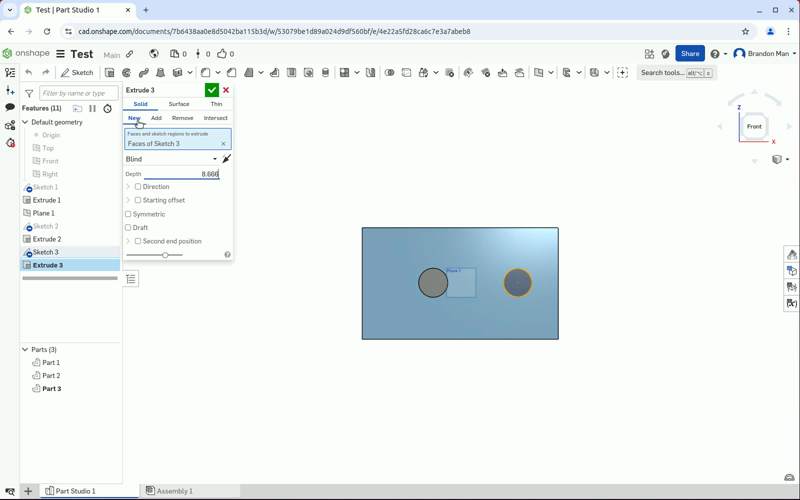
key(enter)
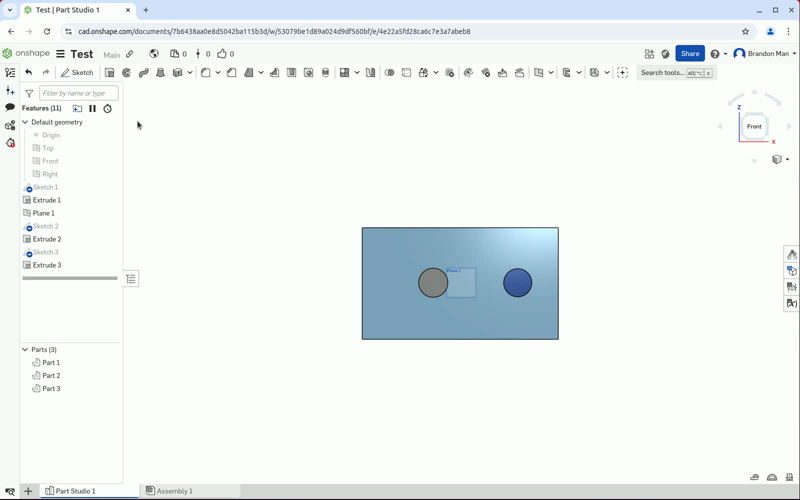
key(shift+h)
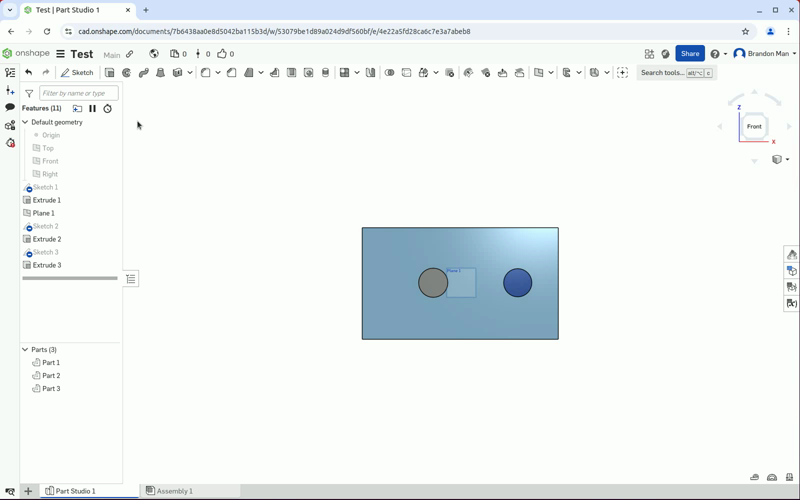
key(shift+h)
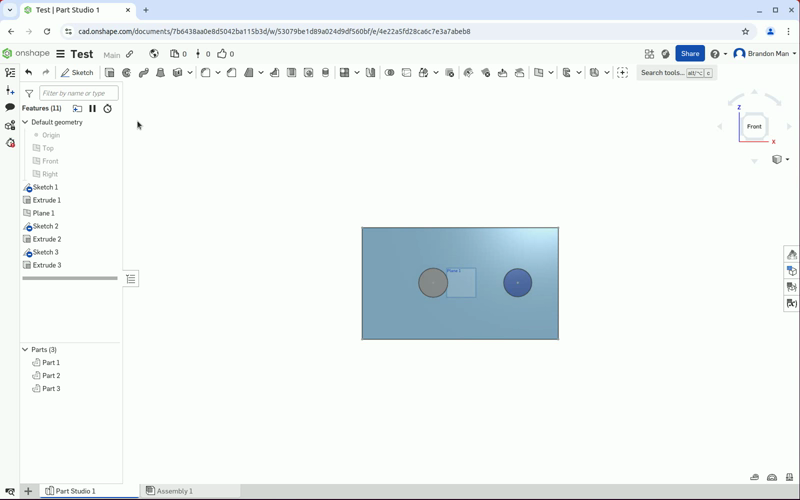
key(shift+7)
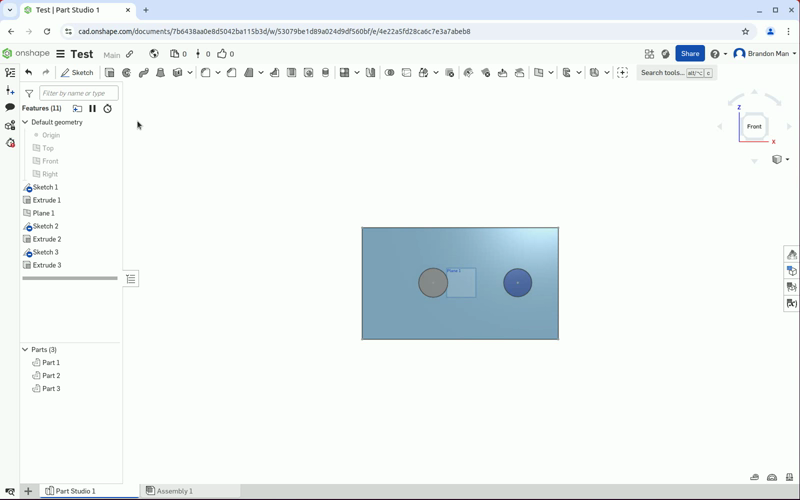
key(left, 2)
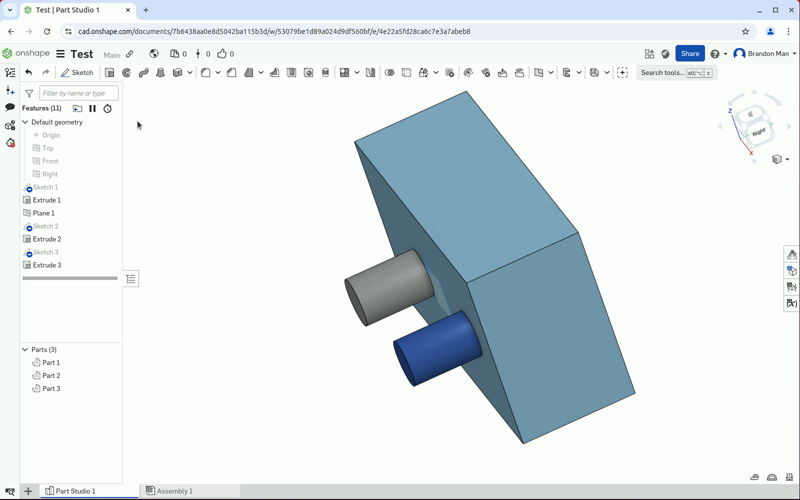
key(down, 2)
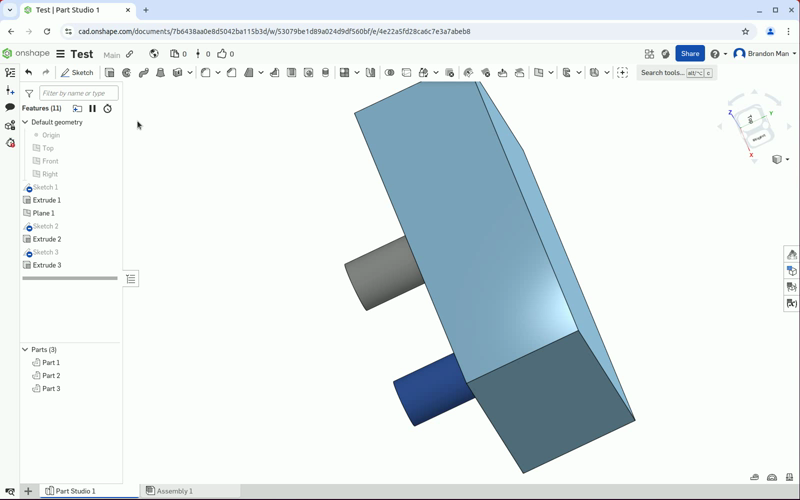
key(up, 2)
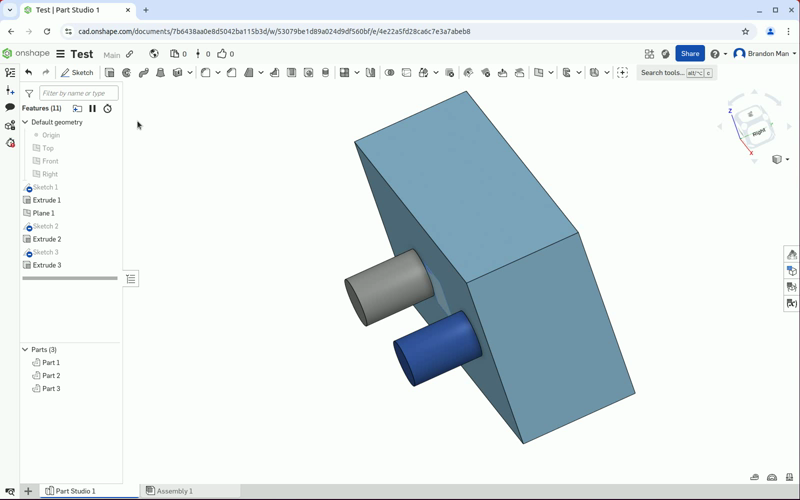
key(right, 2)
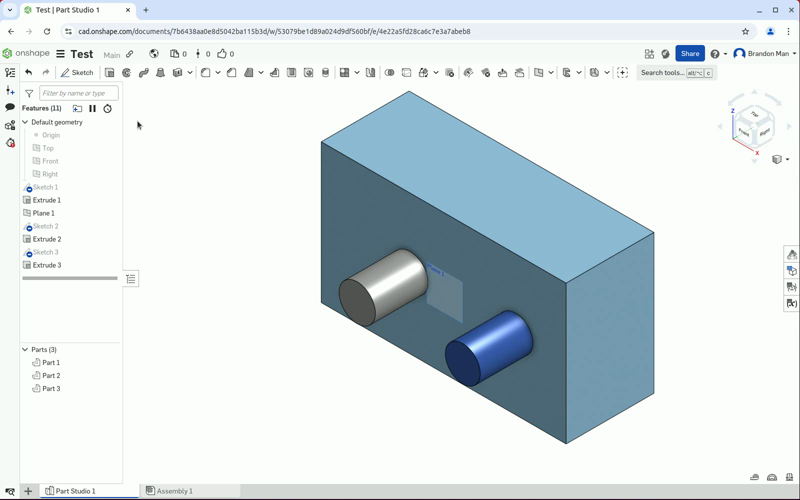
mouse_move(73, 189)
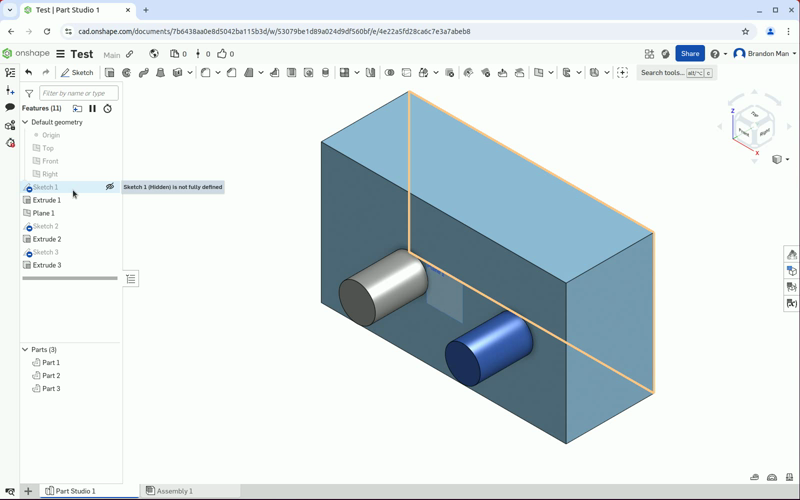
click(73, 189)